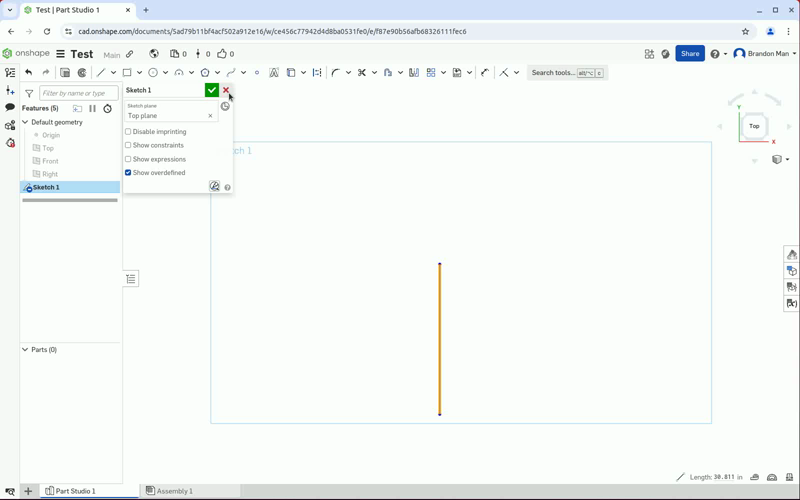
key(shift+h)
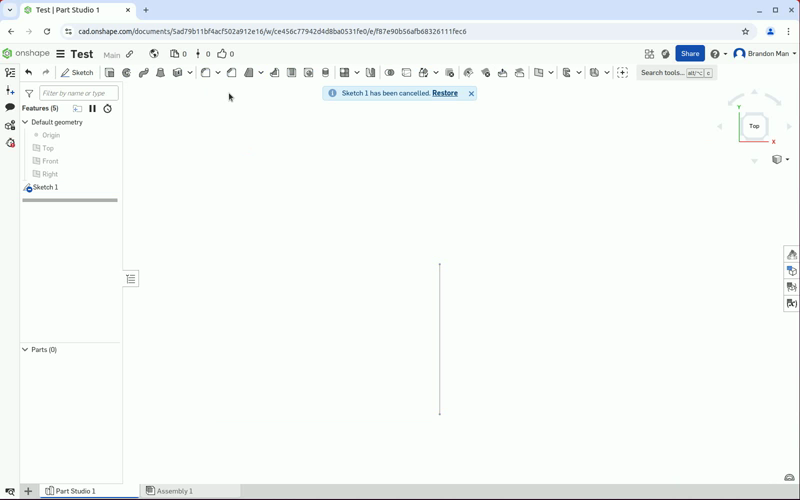
key(shift+s)
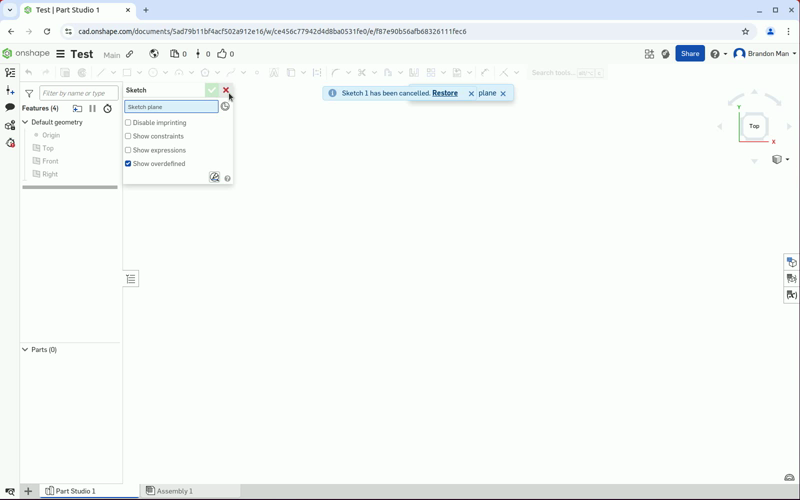
mouse_move(73, 150)
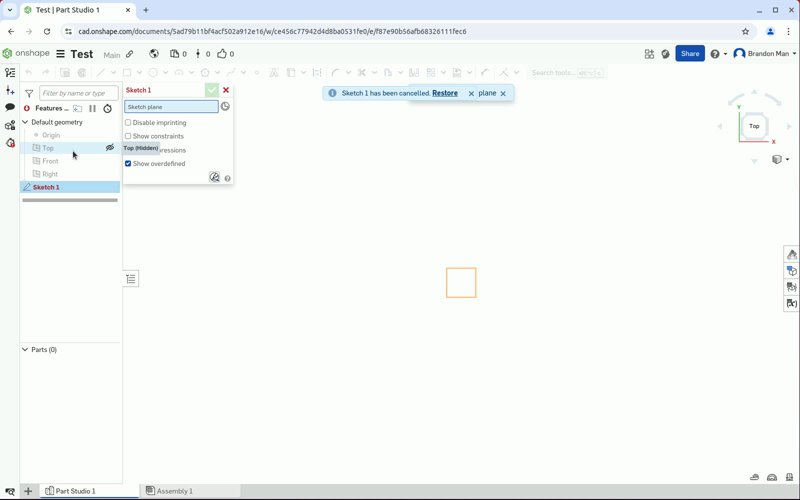
click(73, 150)
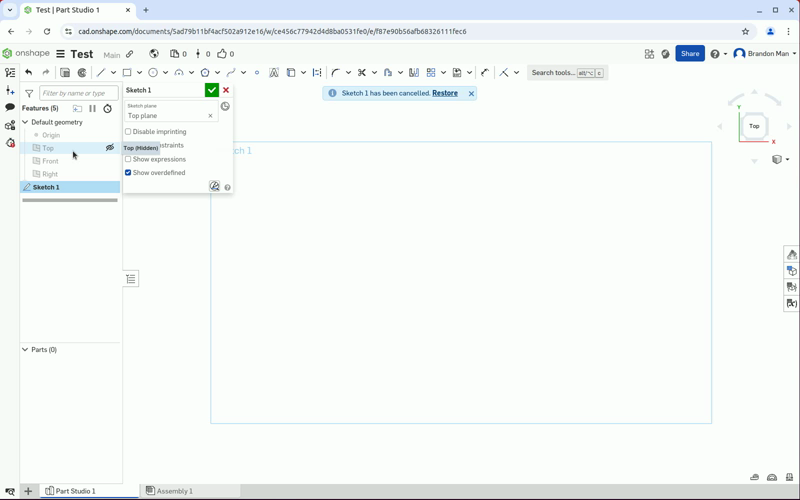
mouse_move(73, 352)
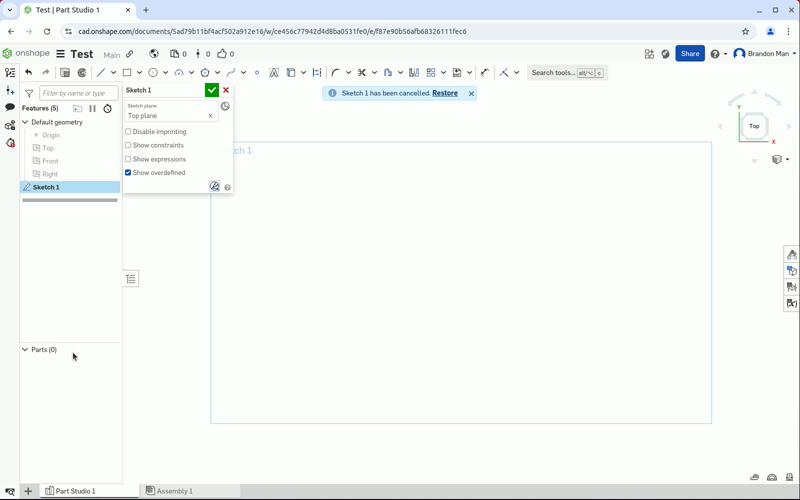
key(y)
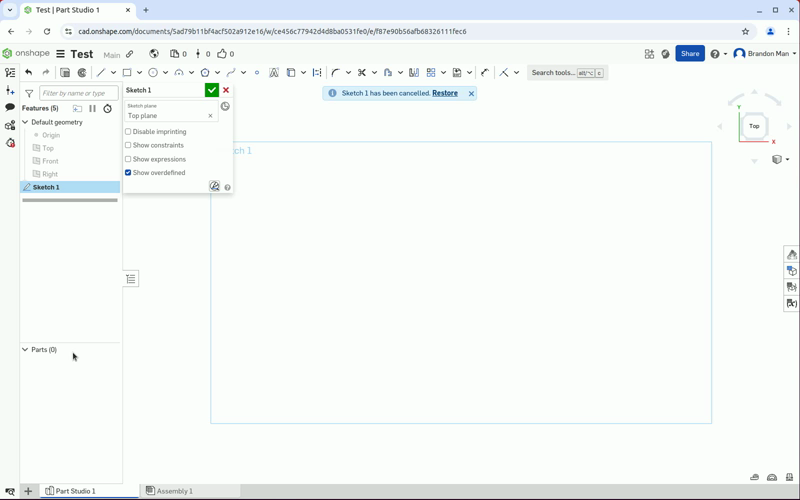
key(l)
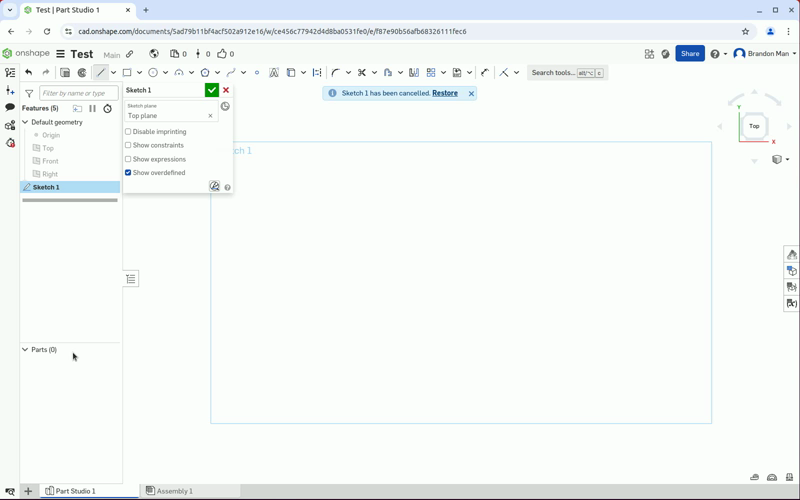
key_down(shift)
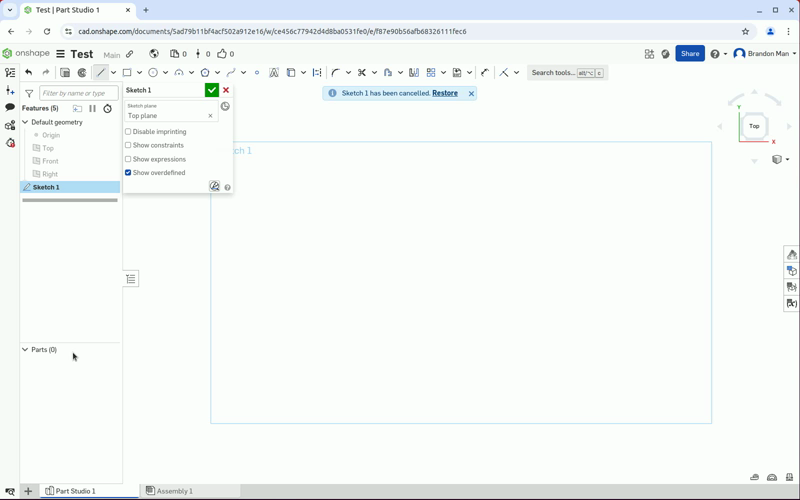
mouse_move(348, 388)
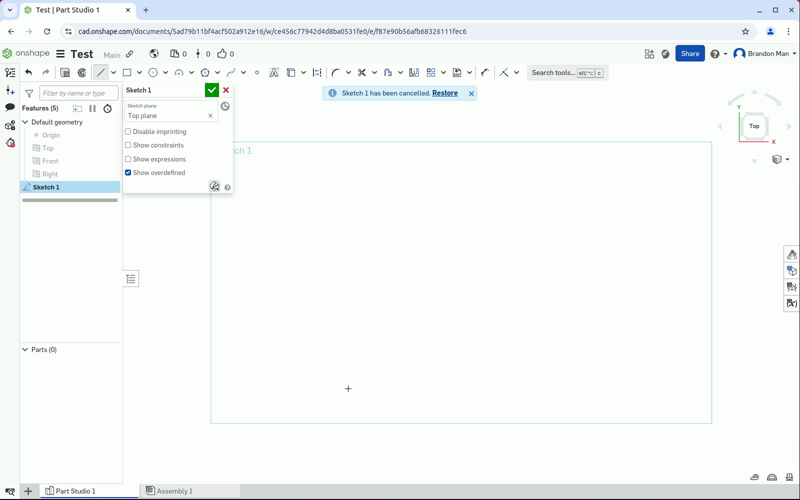
click(348, 388)
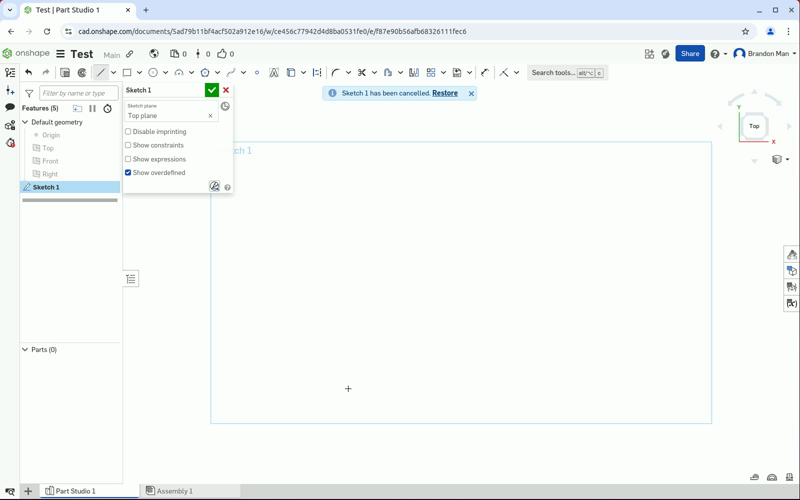
key_up(shift)
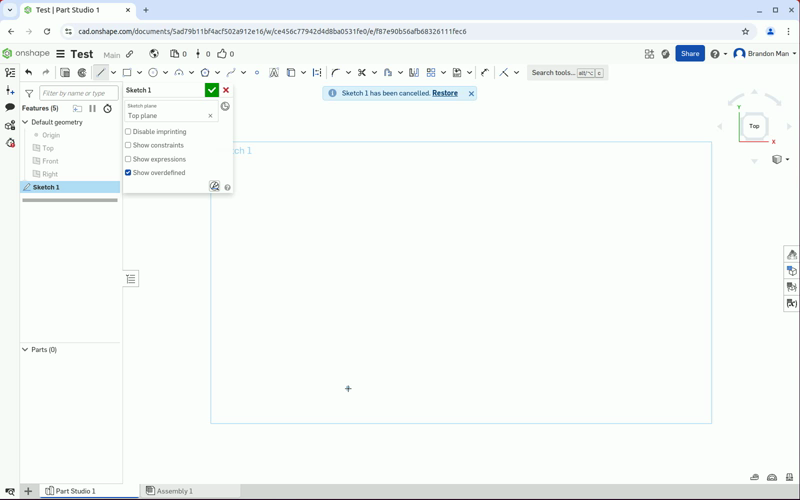
key_down(shift)
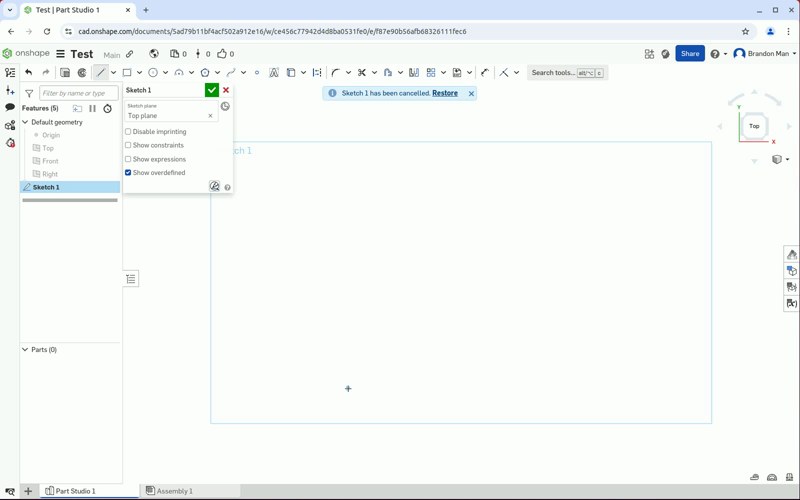
mouse_move(461, 388)
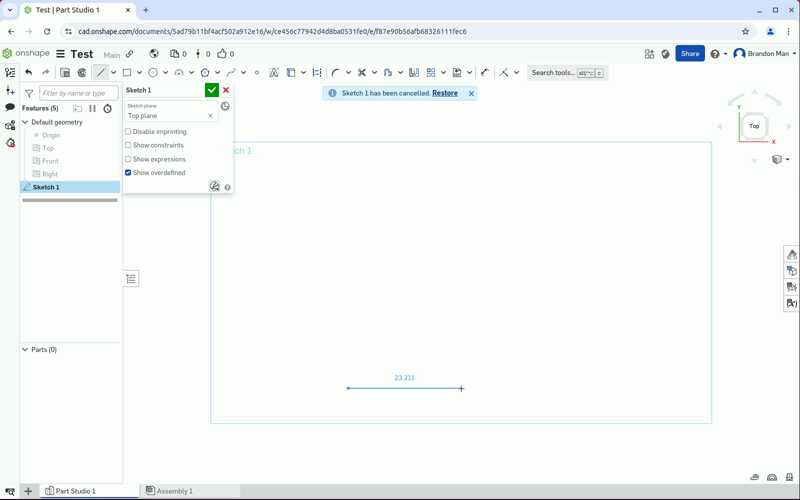
click(461, 388)
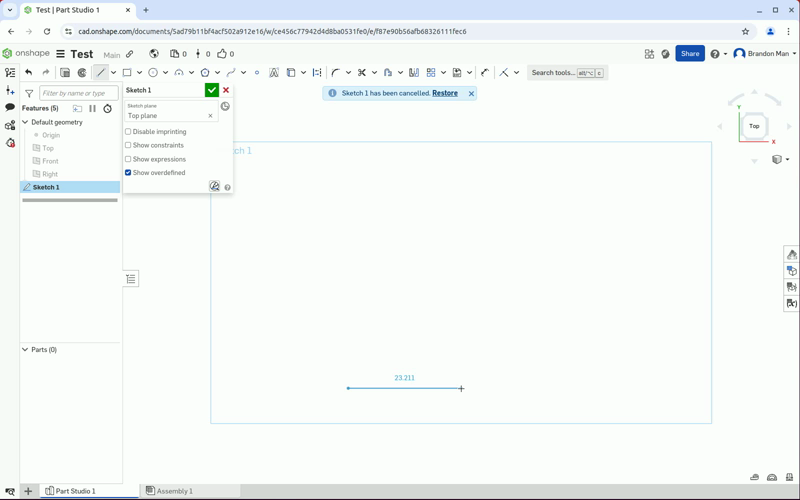
key_up(shift)
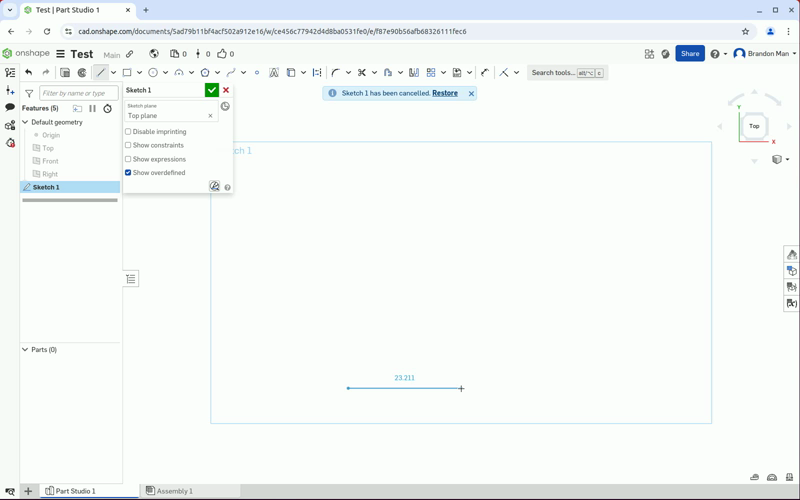
key_down(shift)
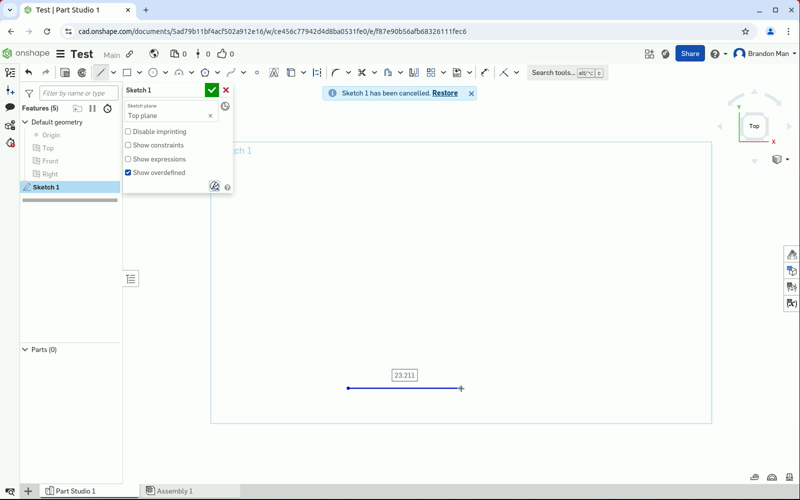
mouse_move(461, 181)
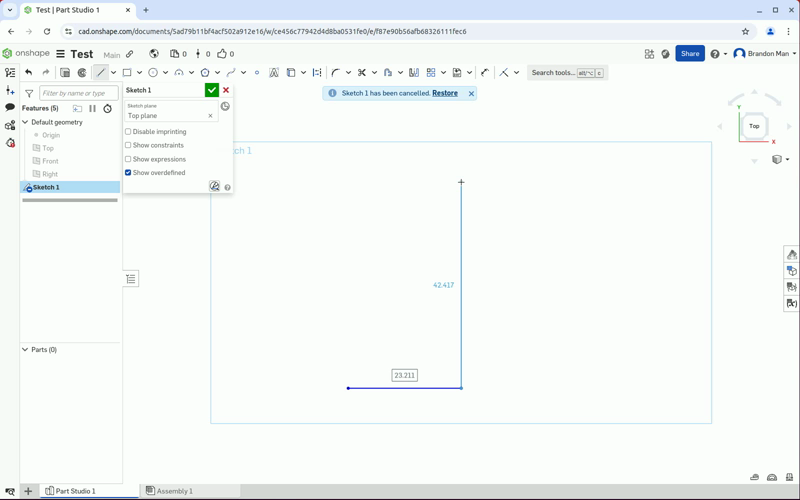
click(461, 181)
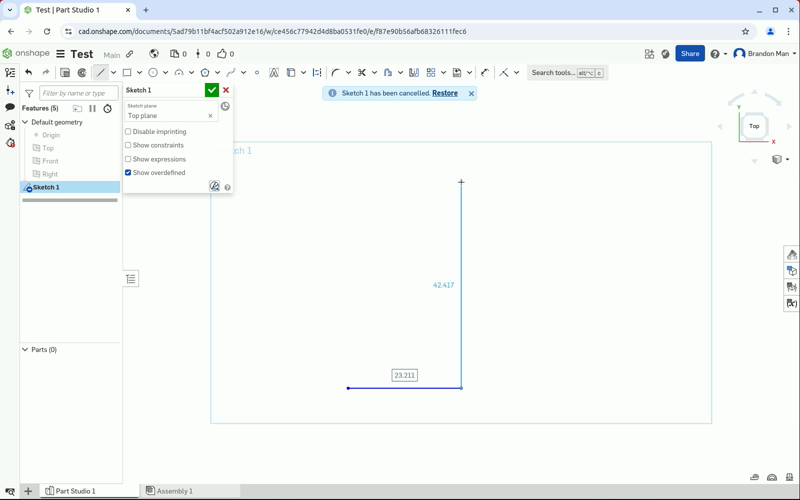
key_up(shift)
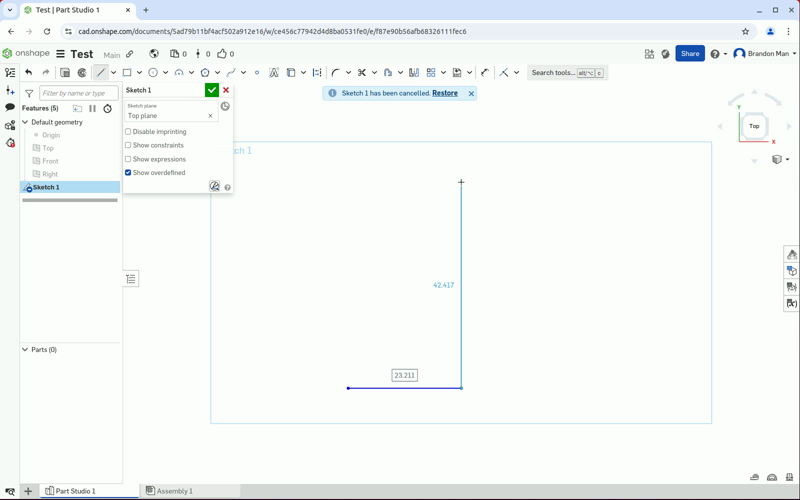
key_down(shift)
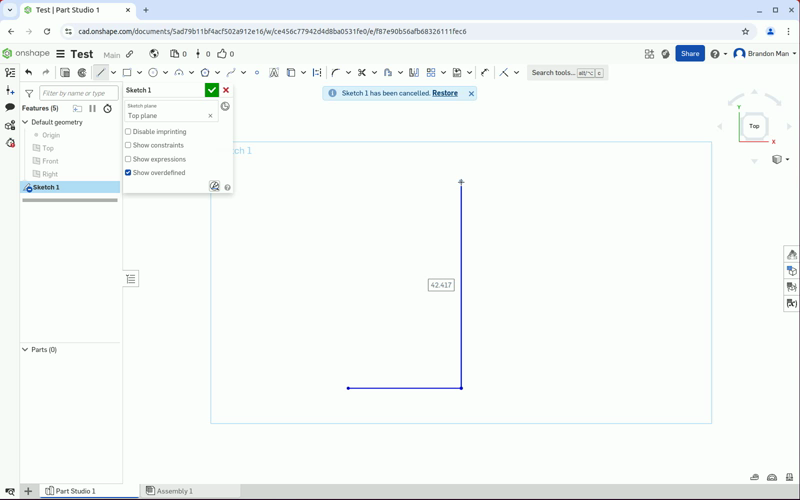
mouse_move(348, 181)
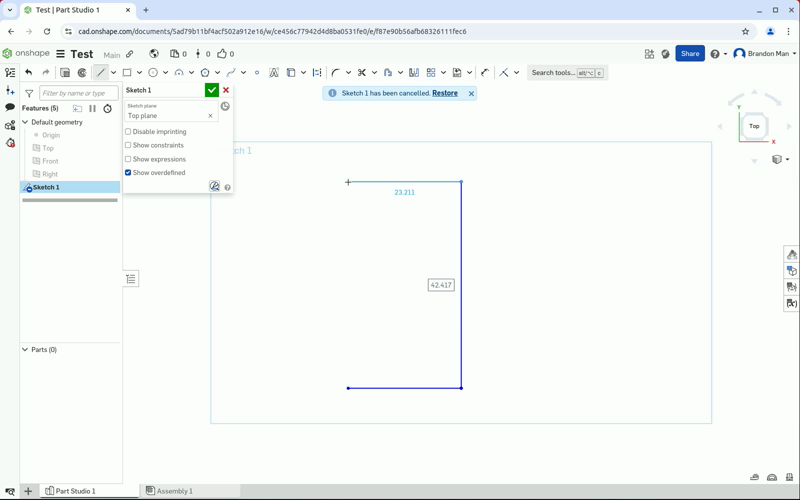
click(348, 181)
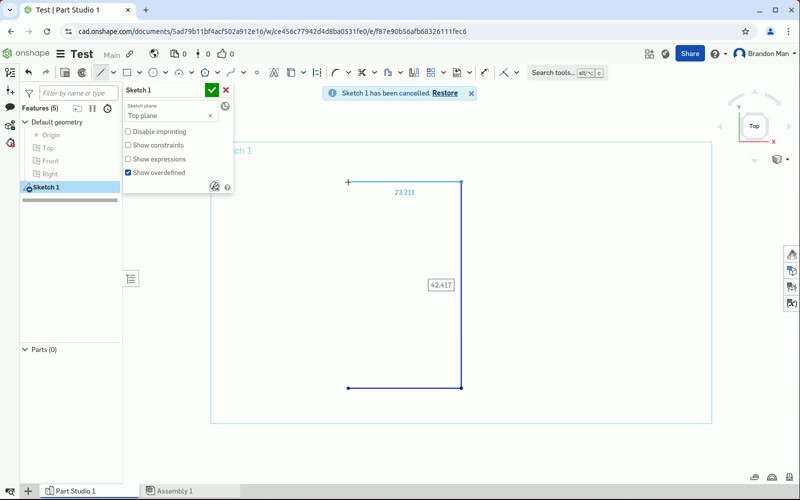
key_up(shift)
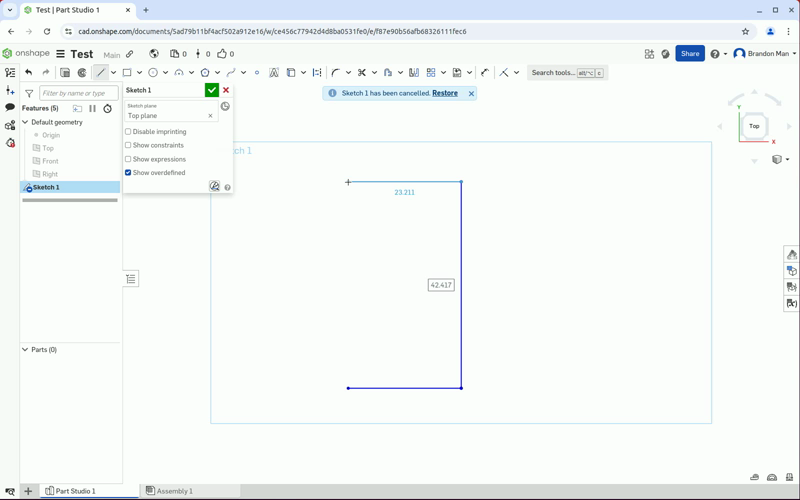
key_down(shift)
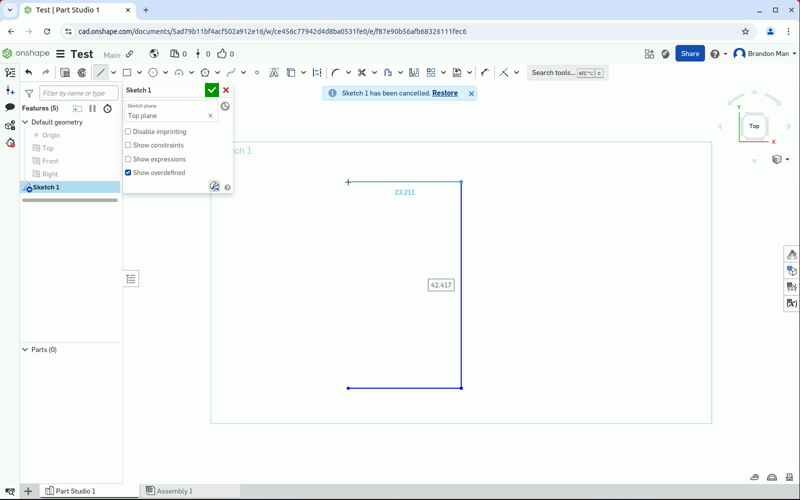
mouse_move(348, 388)
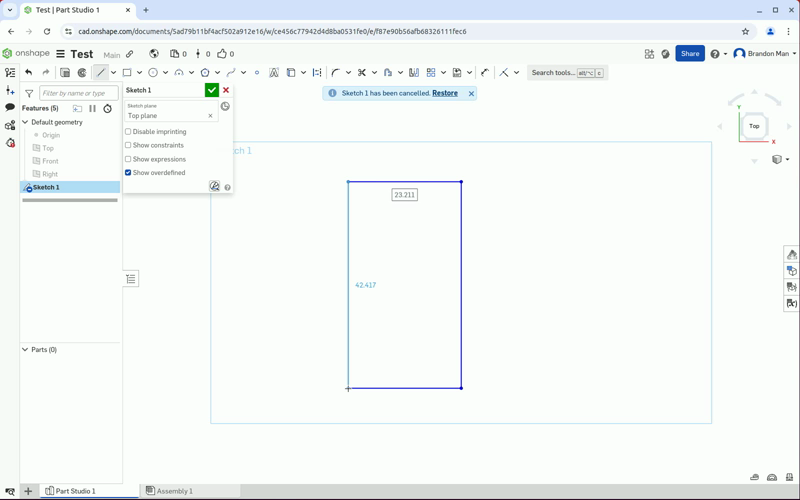
key_up(shift)
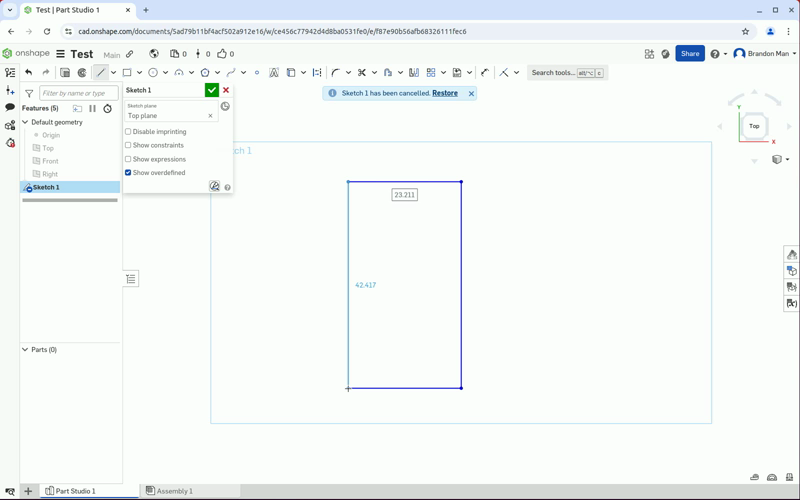
click(348, 388)
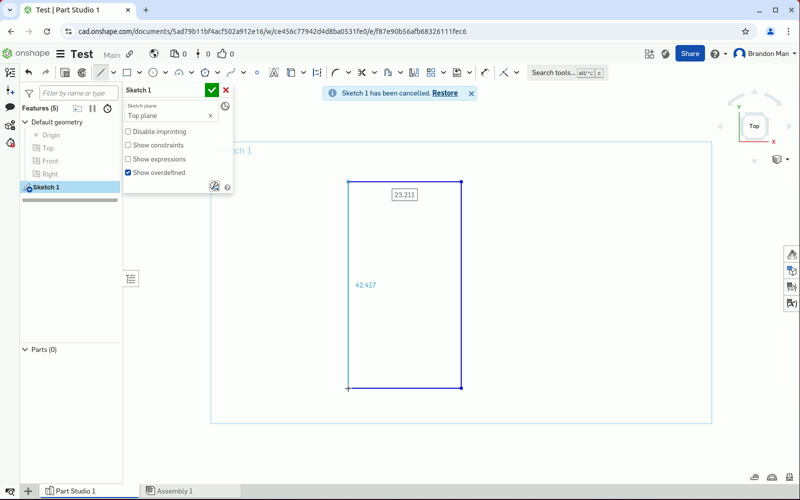
key(esc)
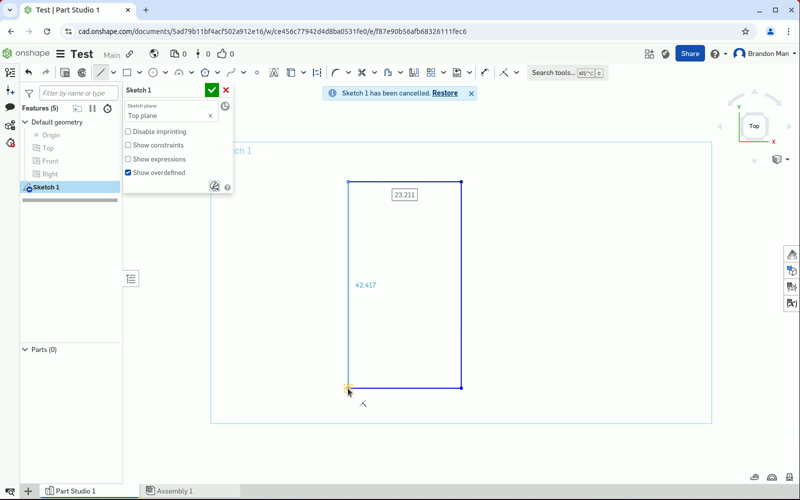
mouse_move(388, 321)
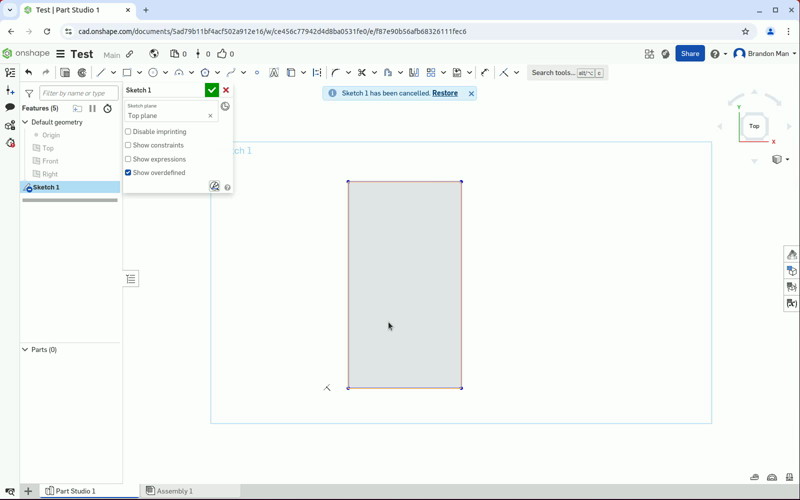
click(388, 321)
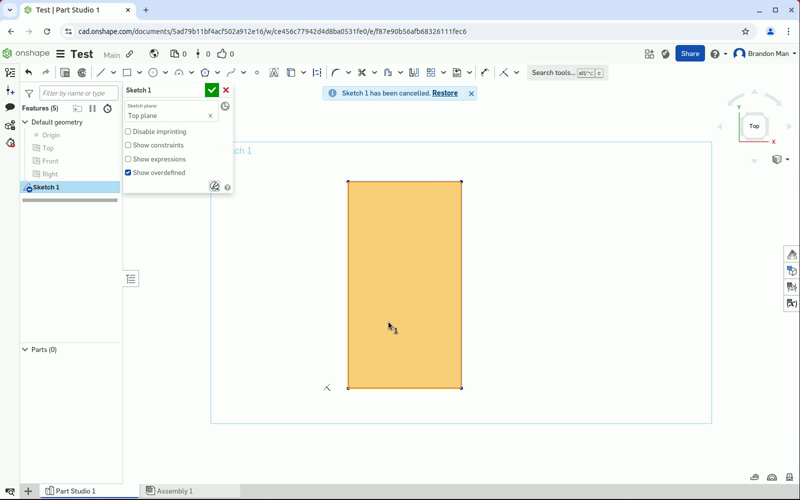
mouse_move(73, 352)
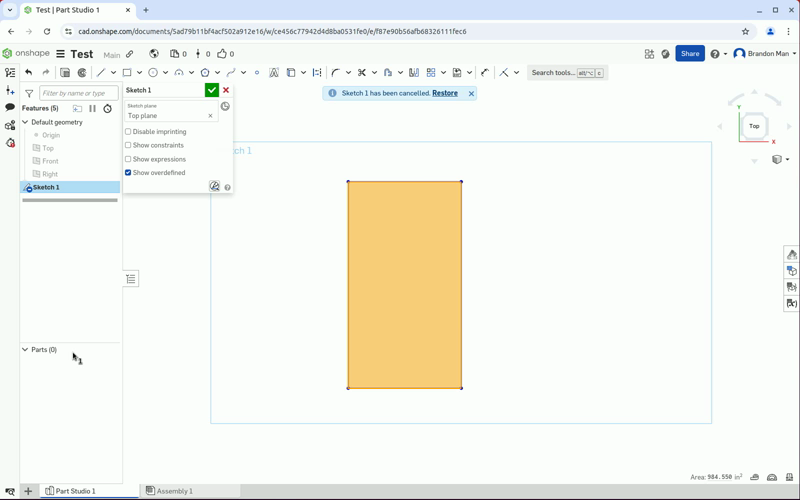
key(shift+y)
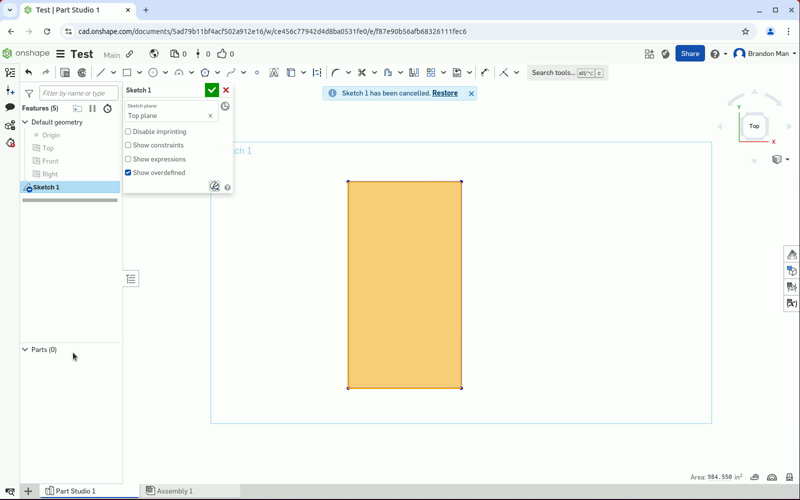
key(shift+e)
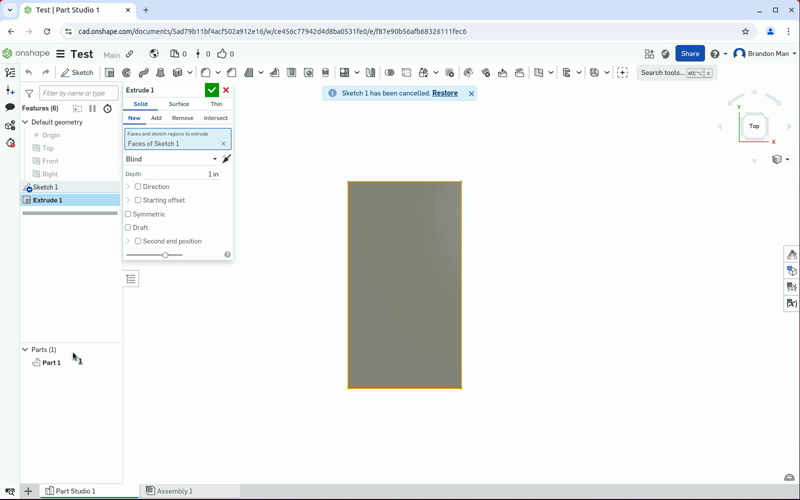
mouse_move(143, 106)
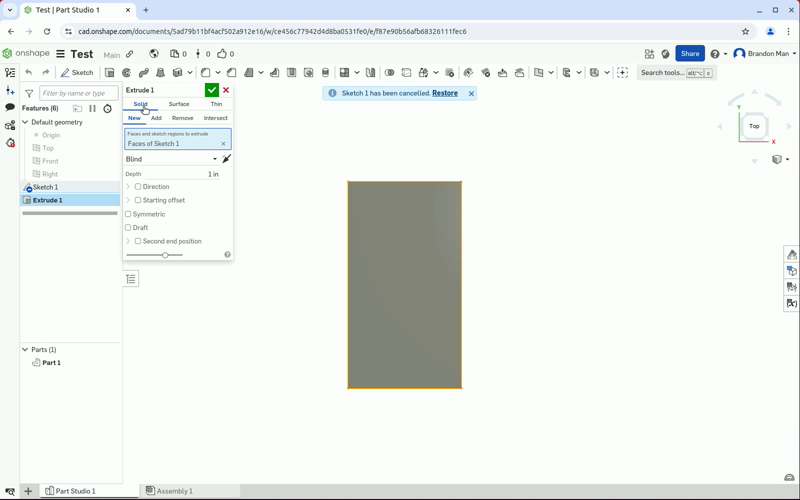
click(143, 106)
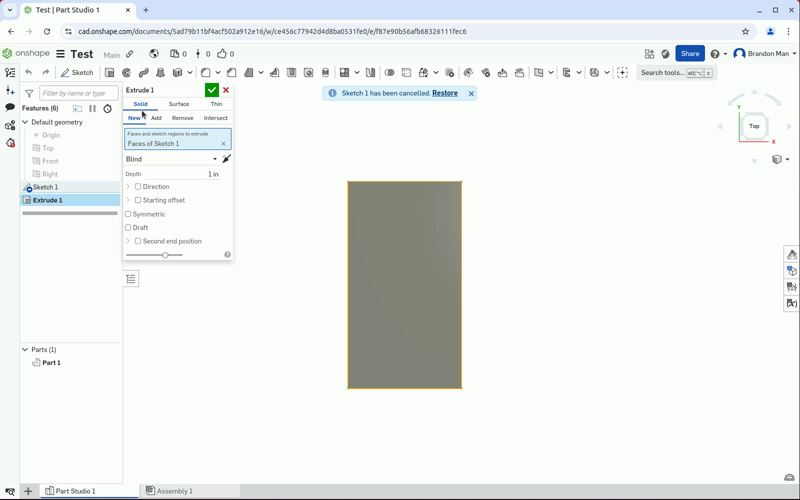
mouse_move(137, 120)
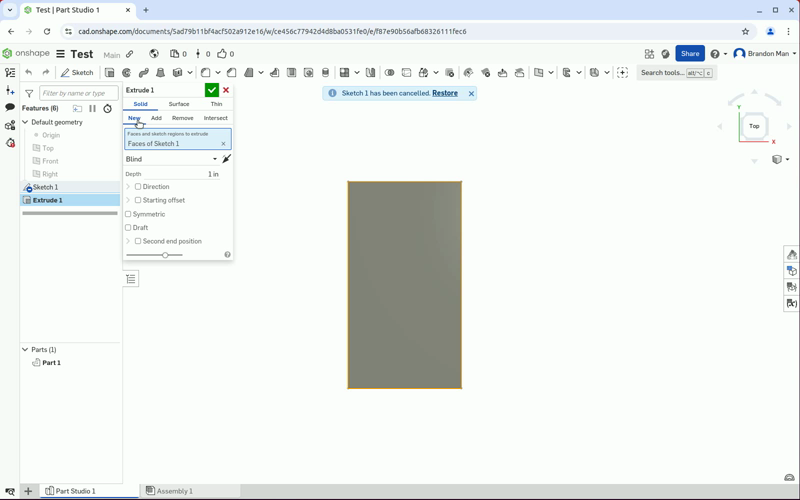
click(137, 120)
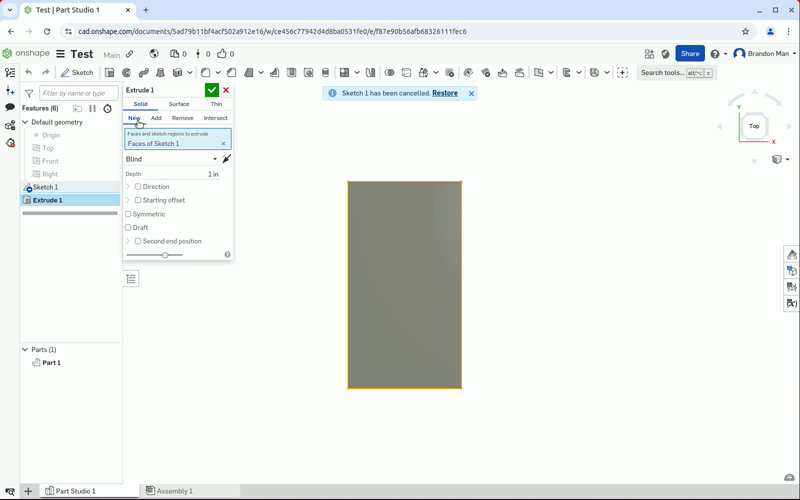
key(tab, 4)
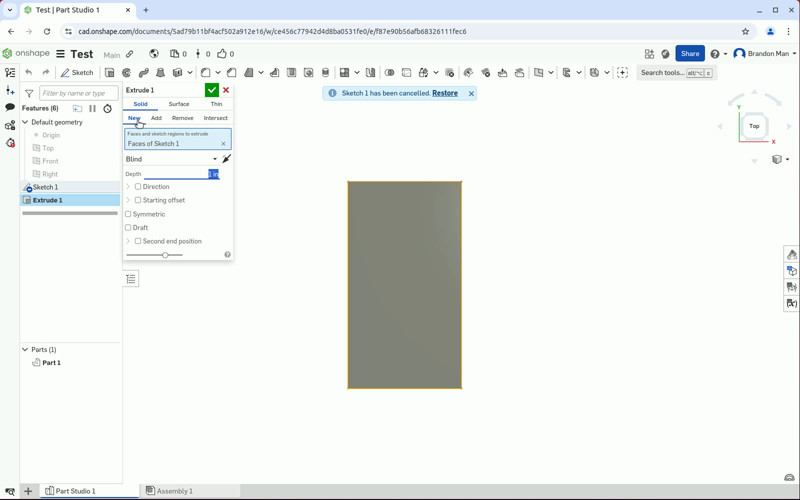
text(8.184)
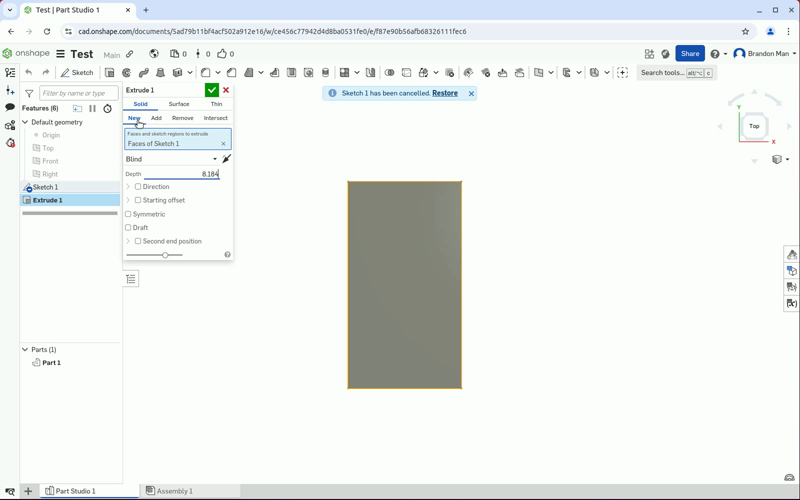
key(enter)
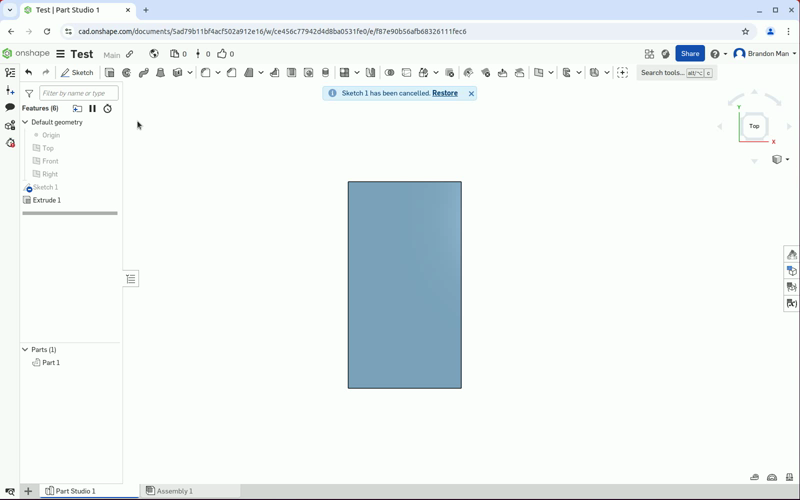
key(shift+h)
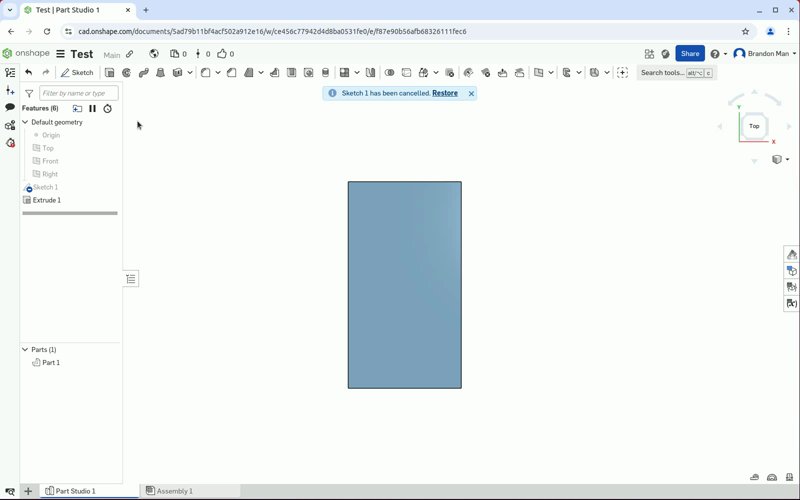
key(shift+h)
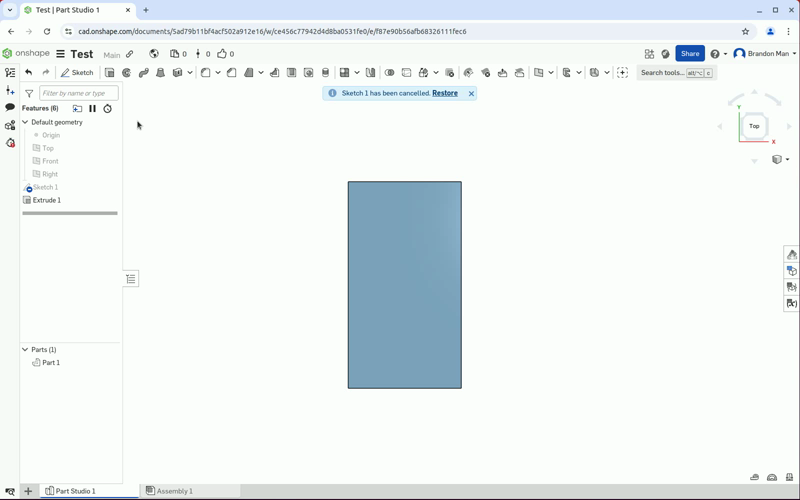
mouse_move(73, 189)
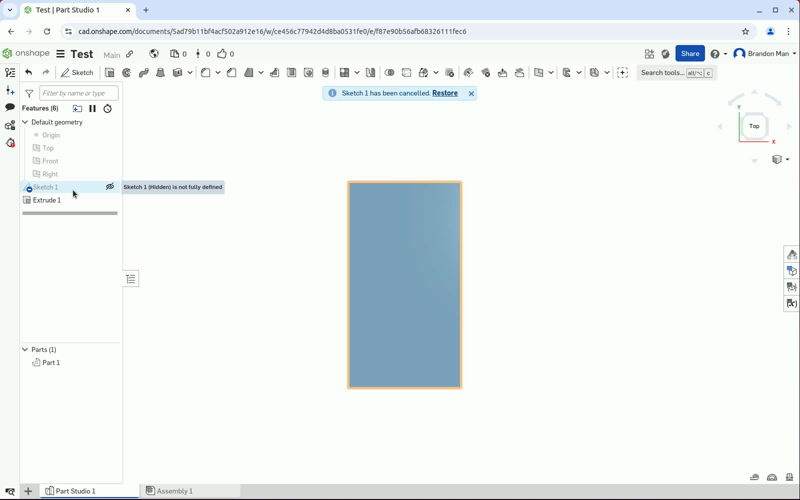
click(73, 189)
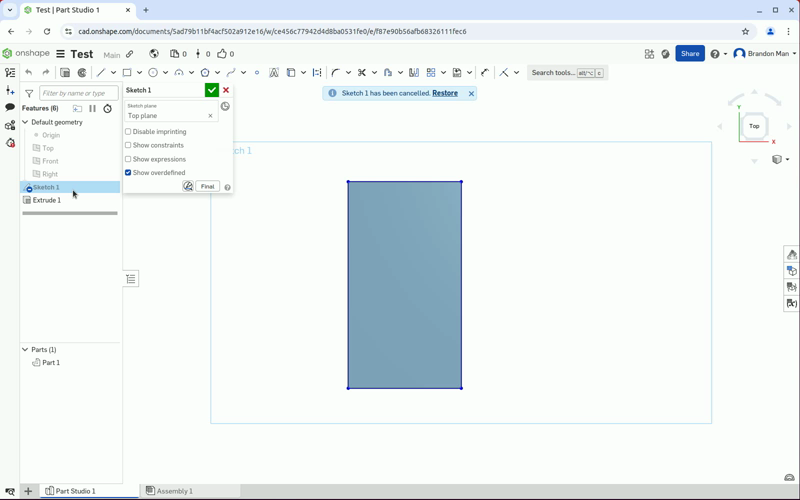
mouse_move(229, 92)
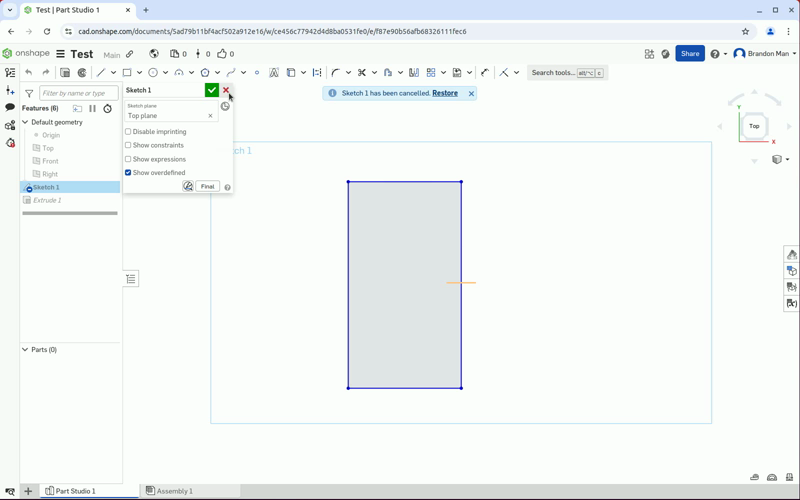
click(229, 92)
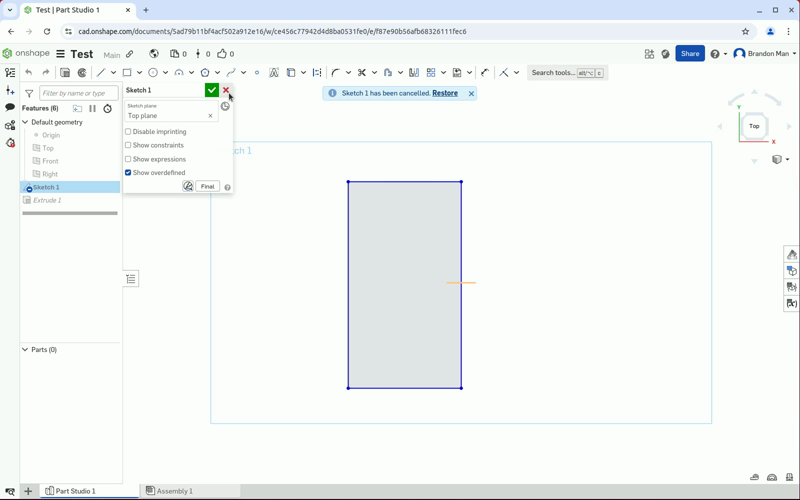
key(shift+s)
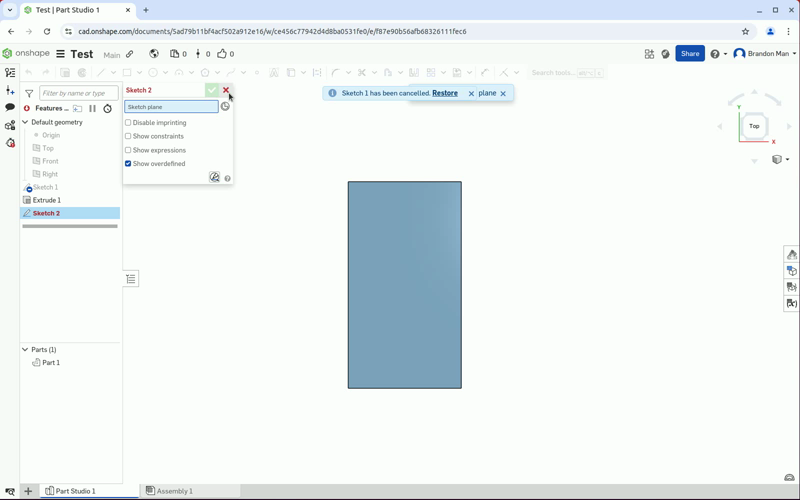
mouse_move(73, 150)
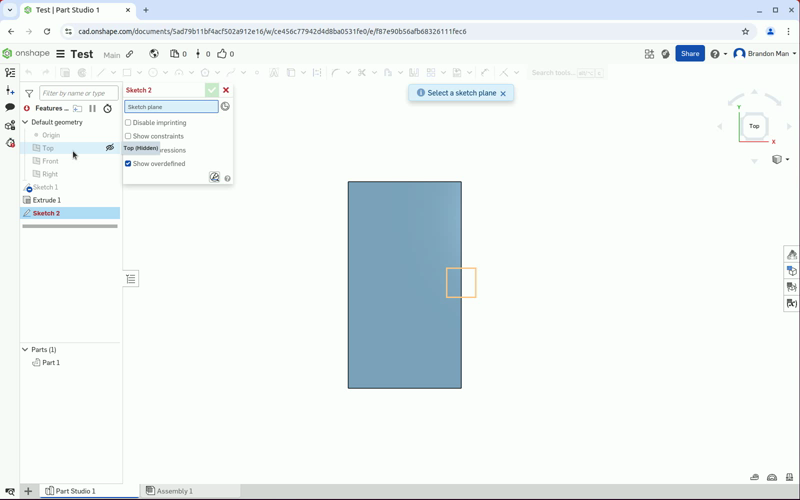
click(73, 150)
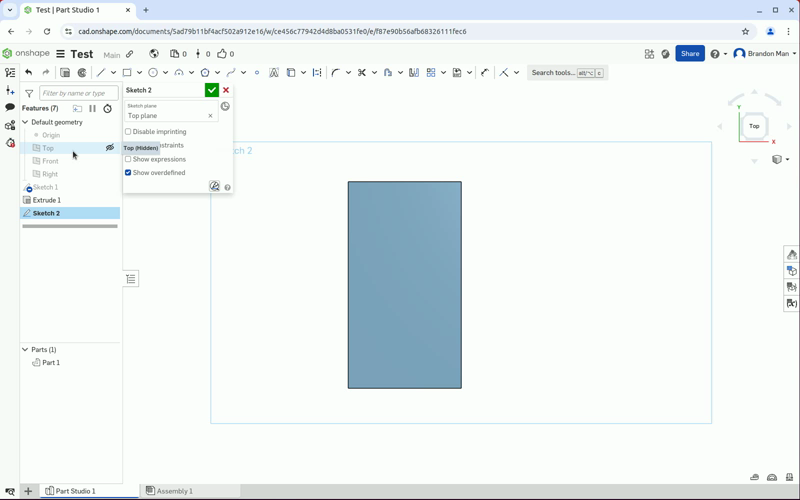
mouse_move(73, 352)
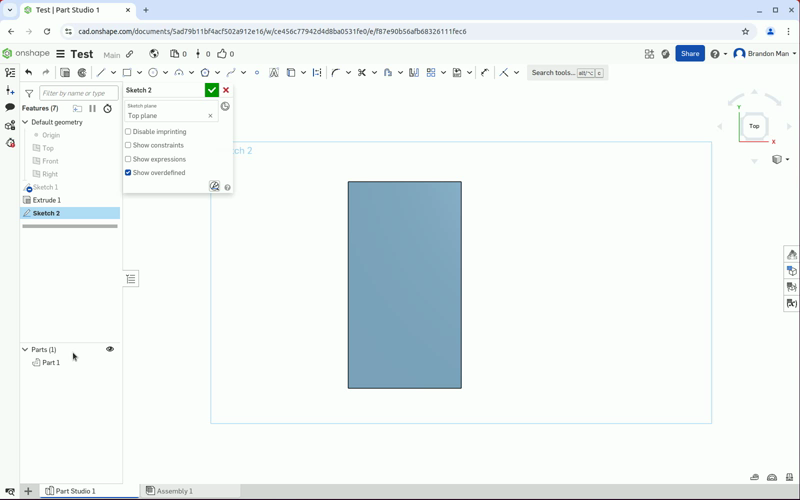
key(y)
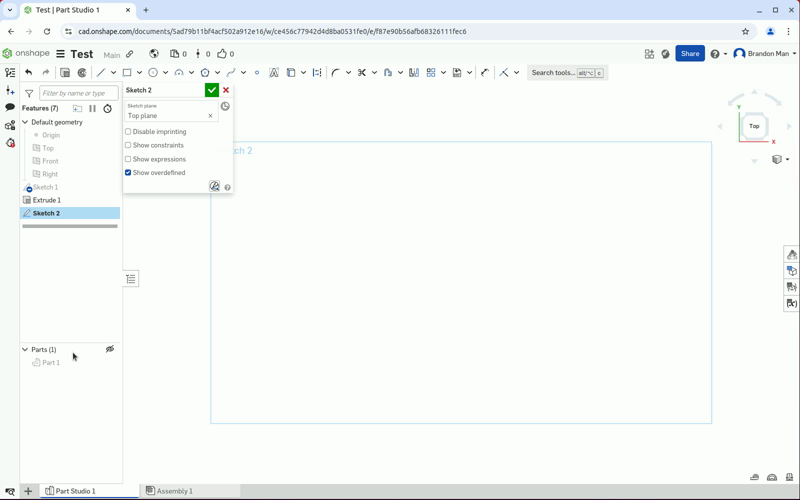
key(l)
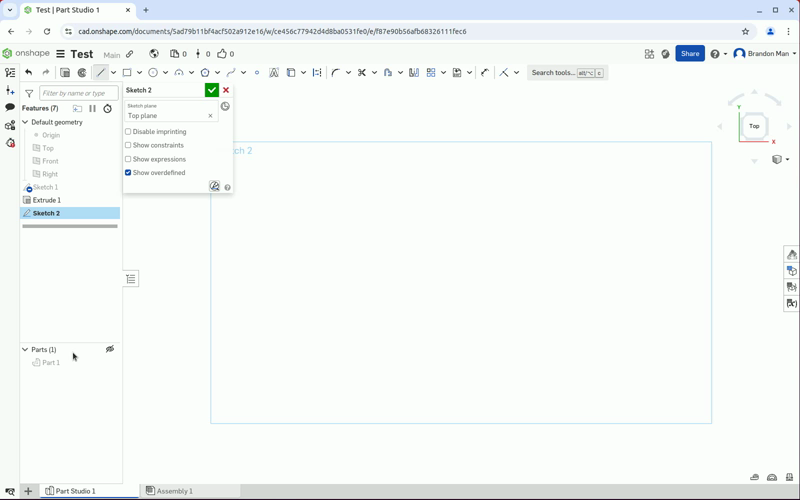
key_down(shift)
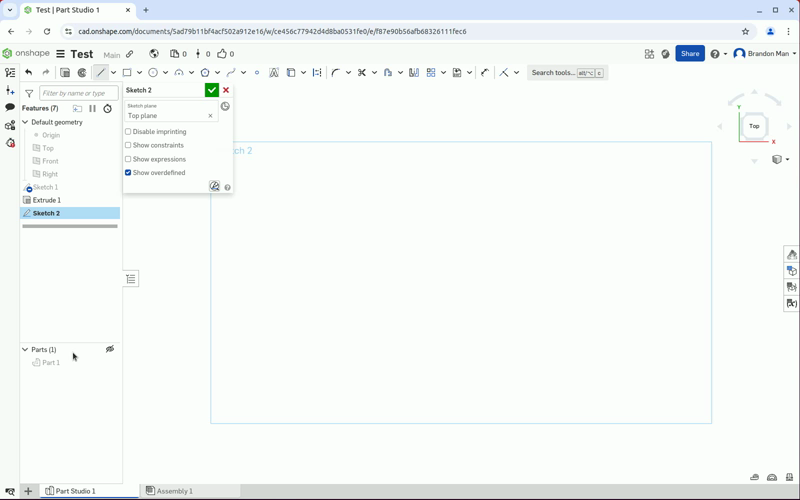
mouse_move(460, 388)
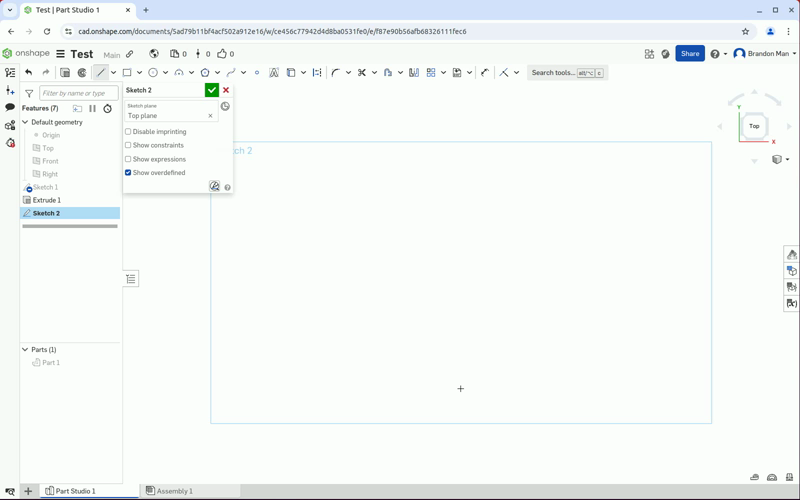
click(460, 388)
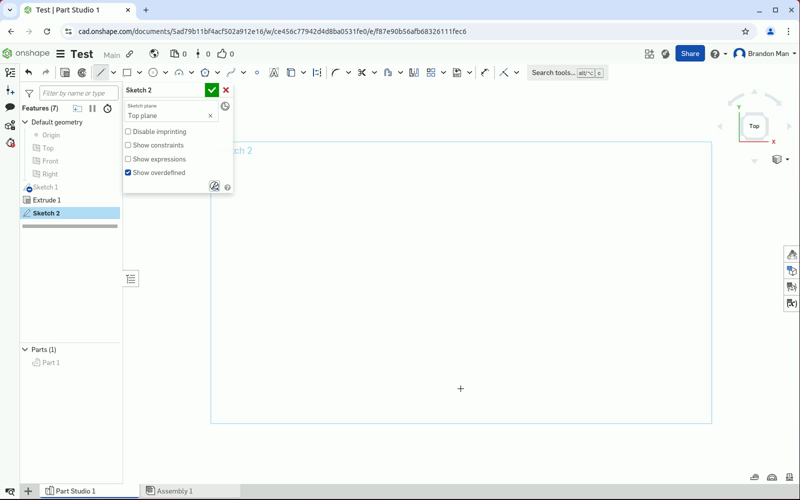
key_up(shift)
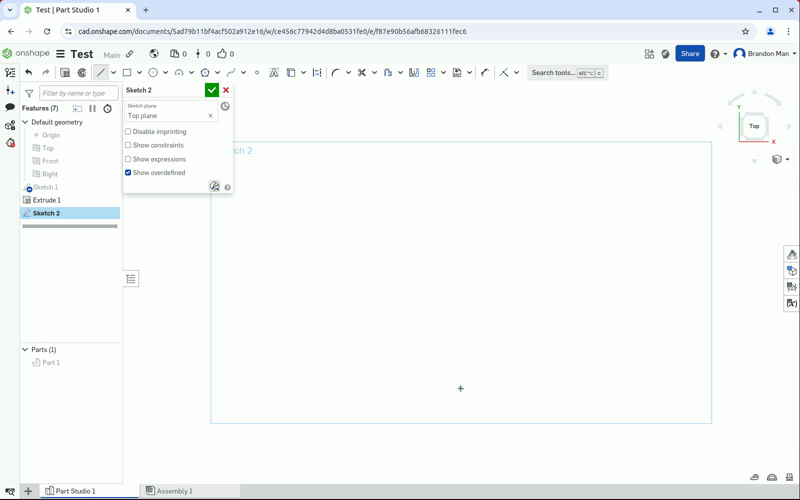
key_down(shift)
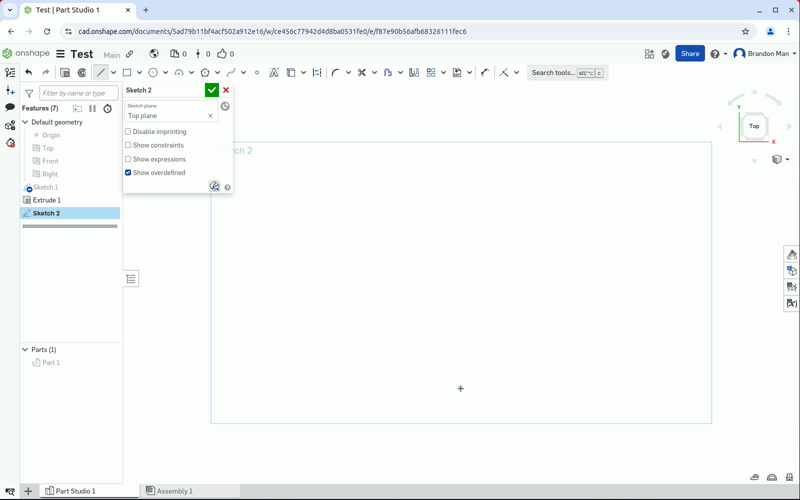
mouse_move(562, 388)
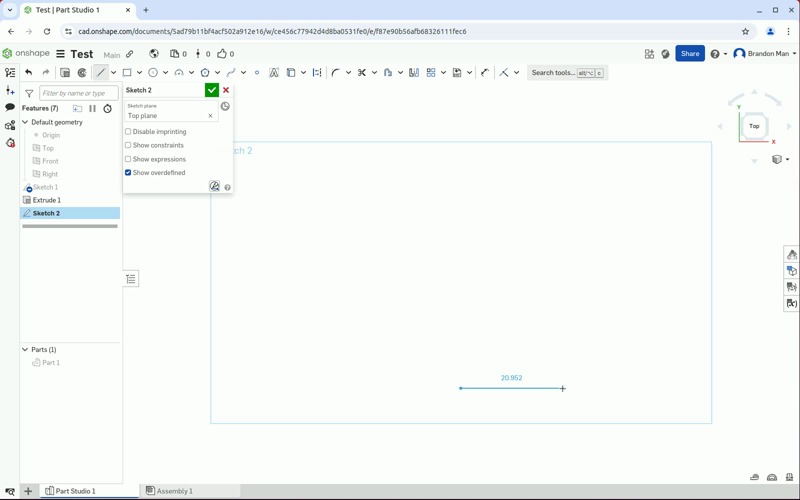
click(562, 388)
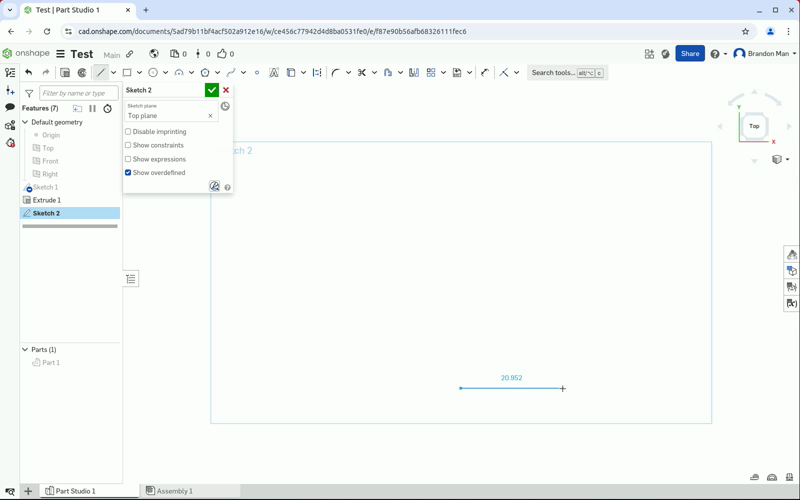
key_up(shift)
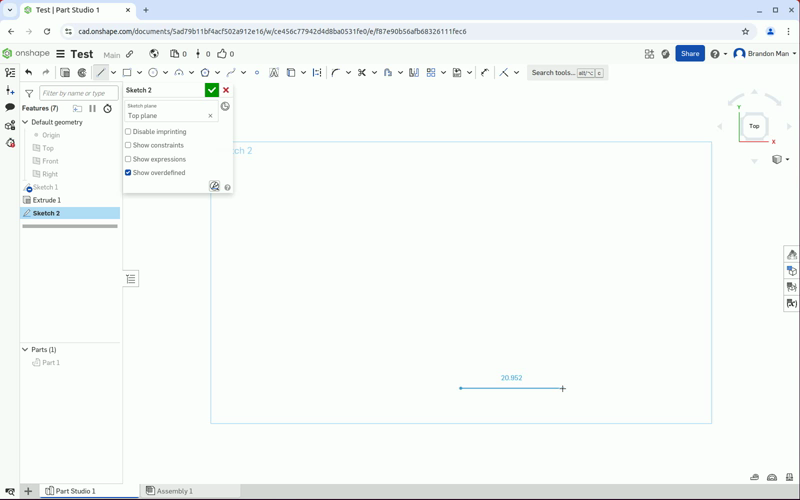
key_down(shift)
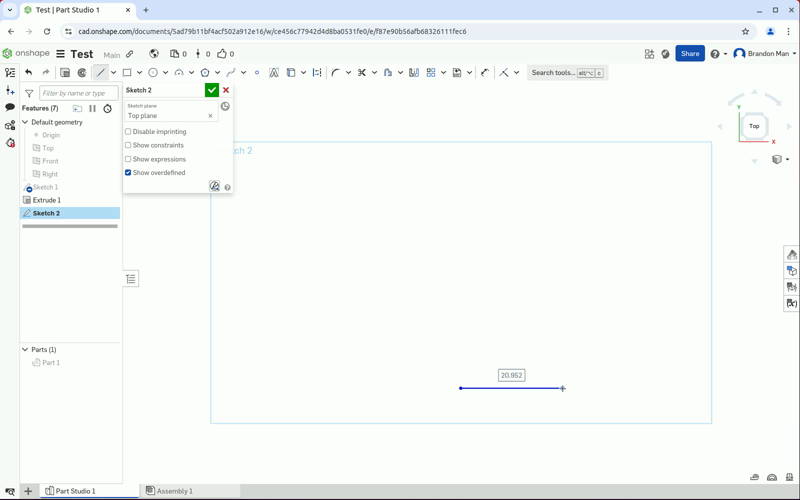
mouse_move(562, 181)
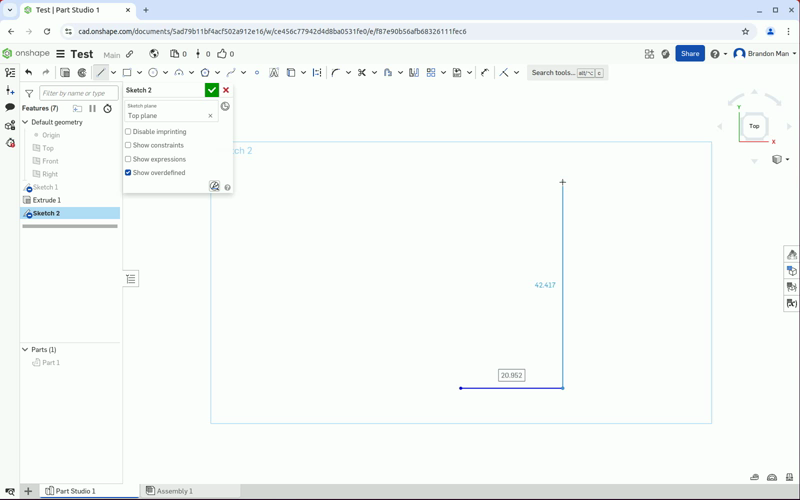
click(562, 181)
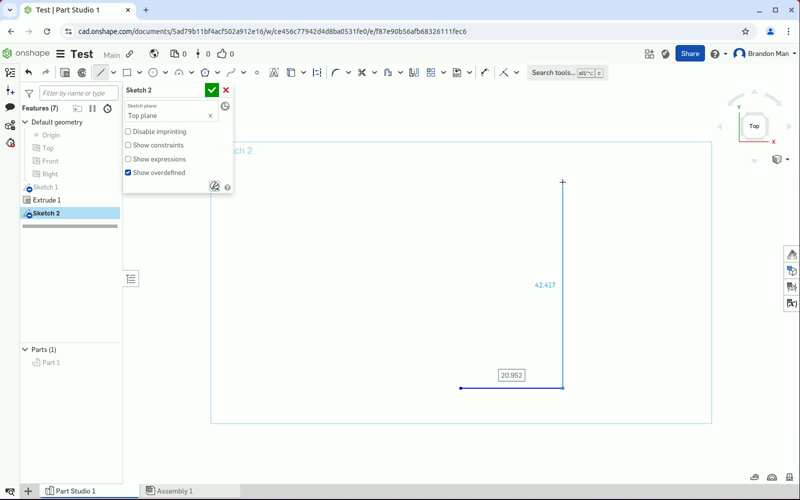
key_up(shift)
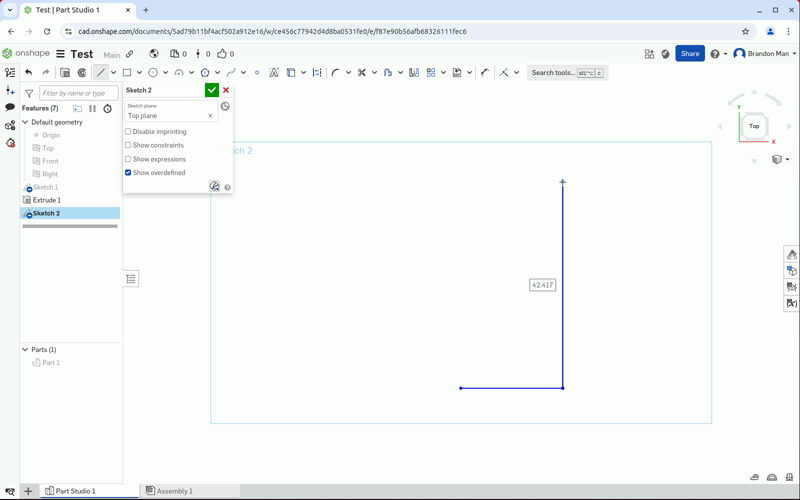
key_down(shift)
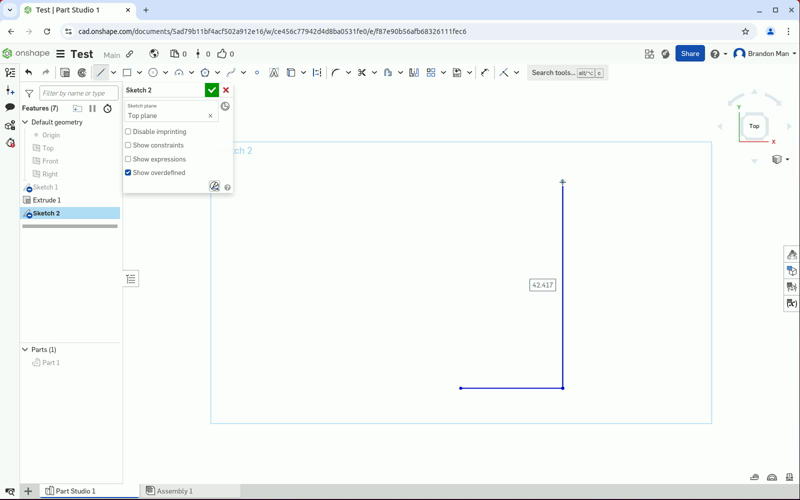
mouse_move(460, 181)
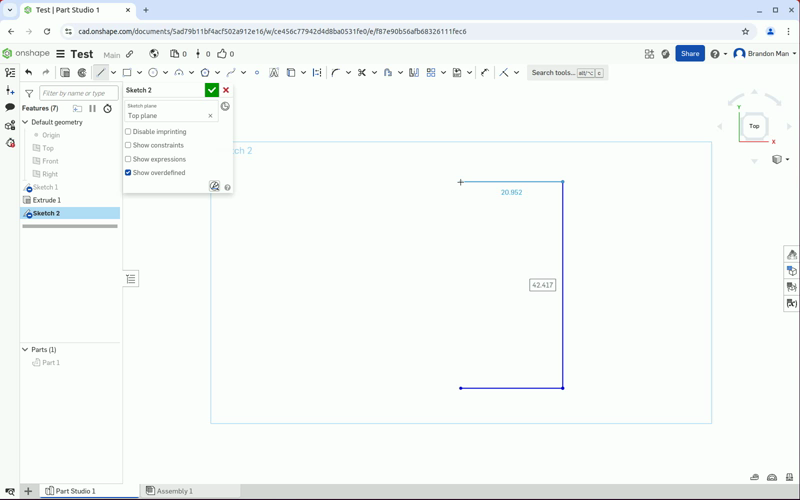
click(460, 181)
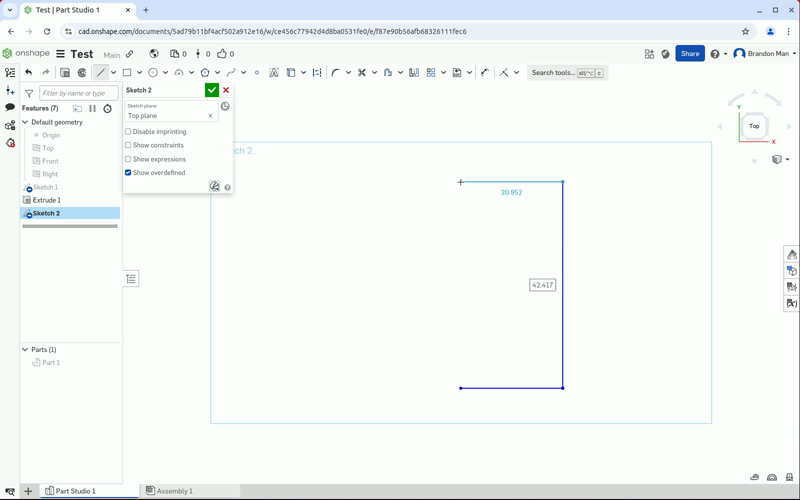
key_up(shift)
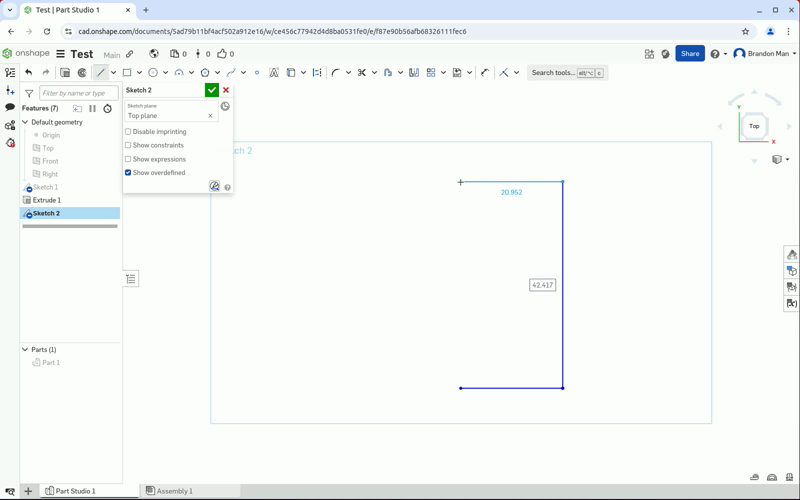
key_down(shift)
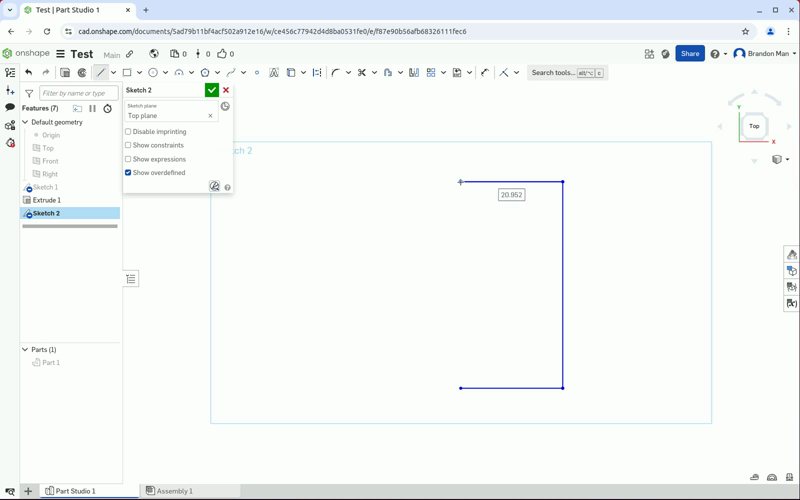
mouse_move(460, 388)
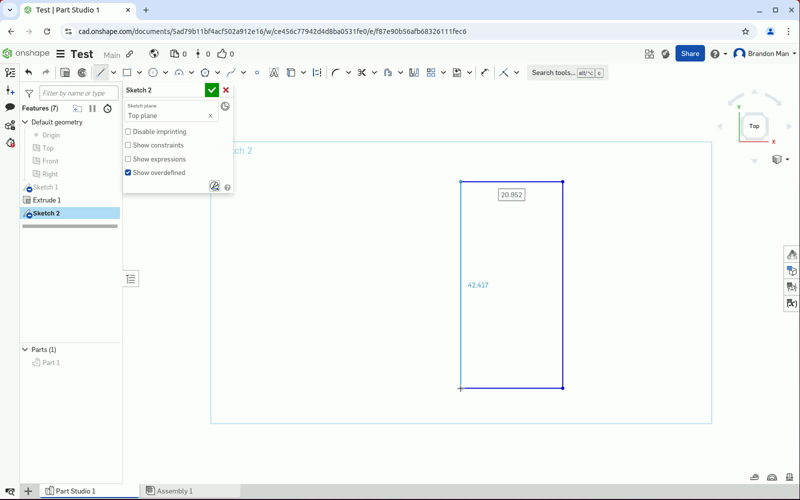
key_up(shift)
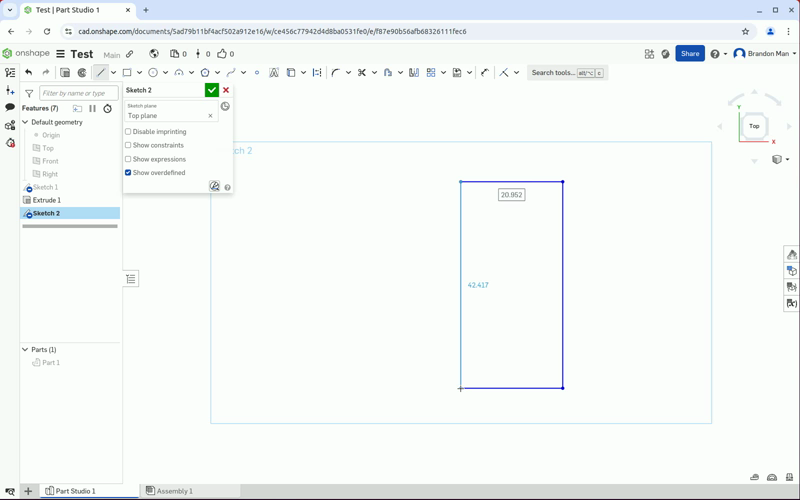
click(460, 388)
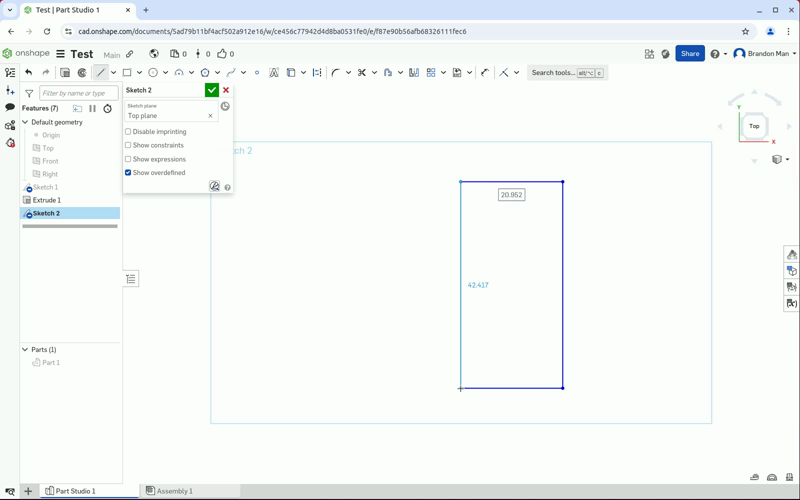
key(esc)
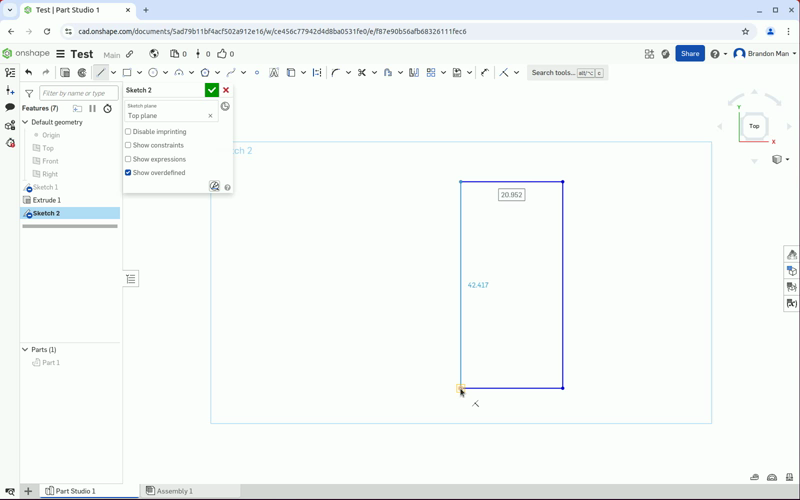
mouse_move(484, 350)
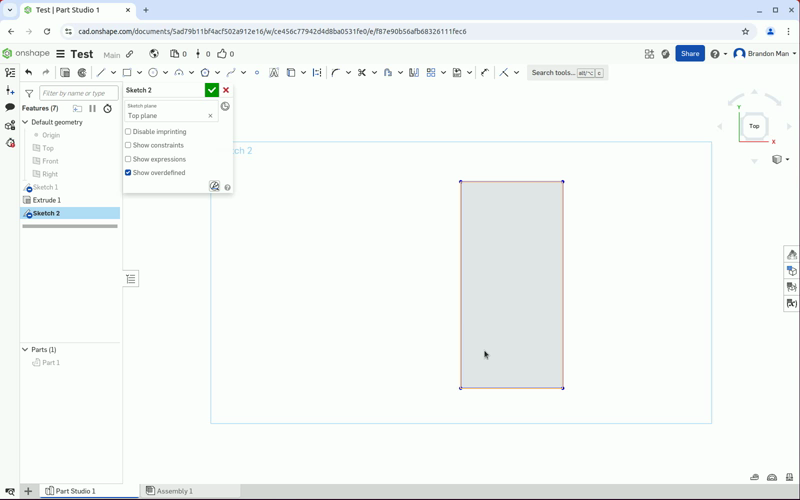
click(484, 350)
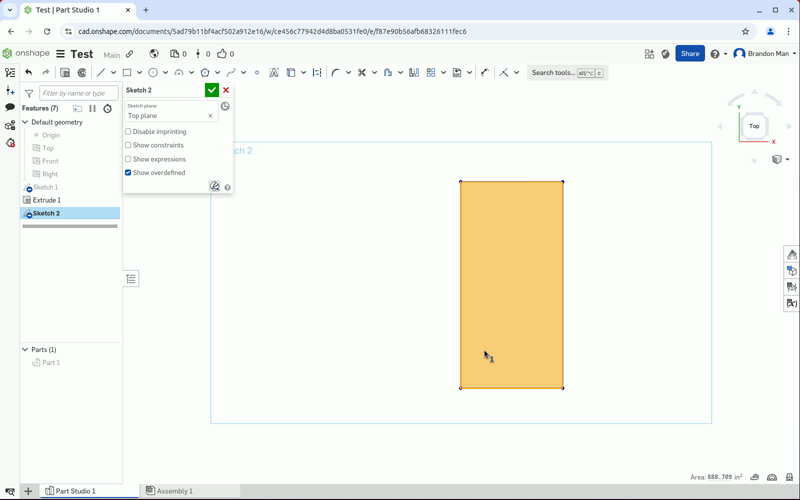
mouse_move(73, 352)
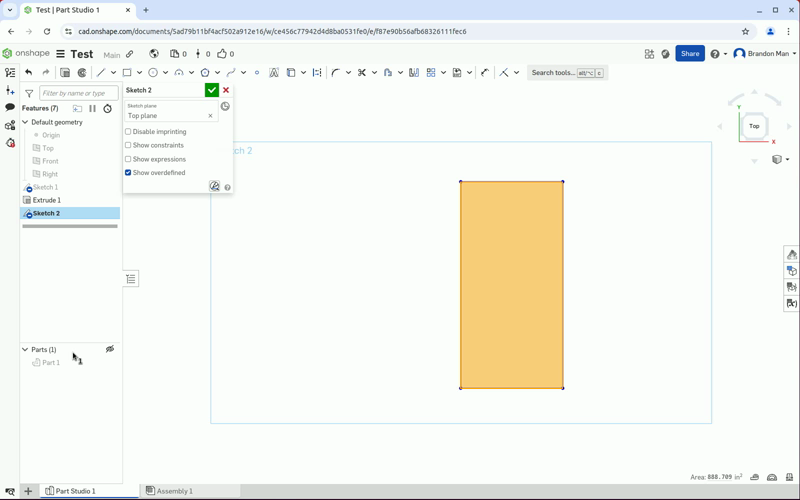
key(shift+y)
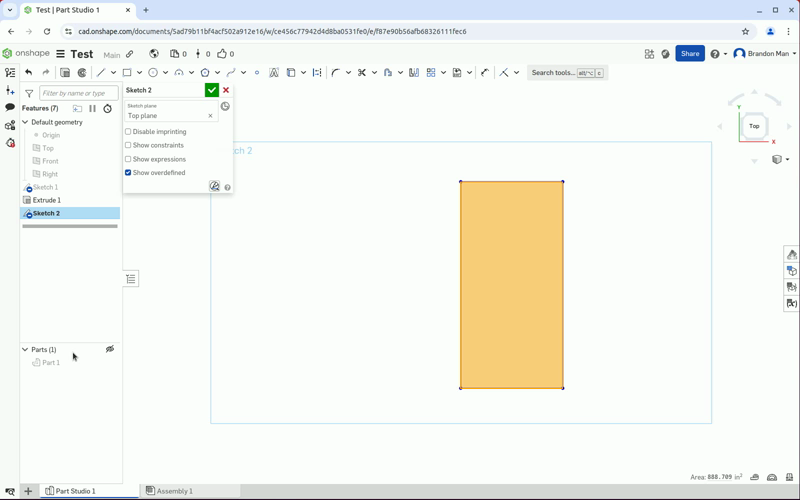
key(shift+e)
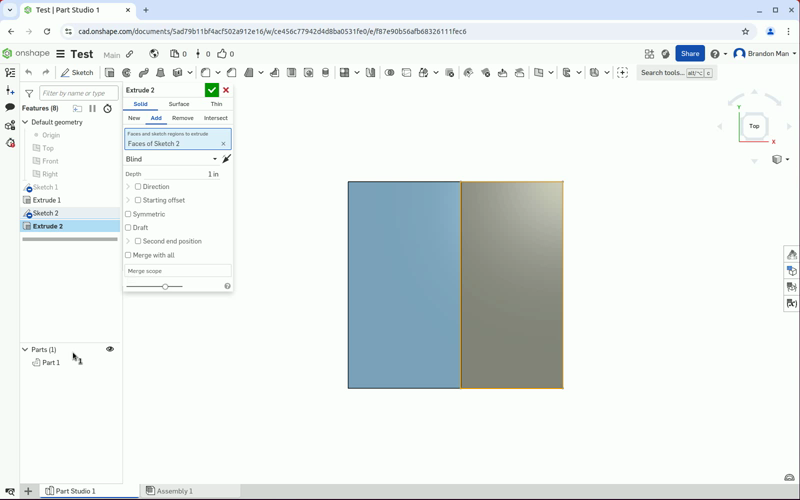
mouse_move(143, 106)
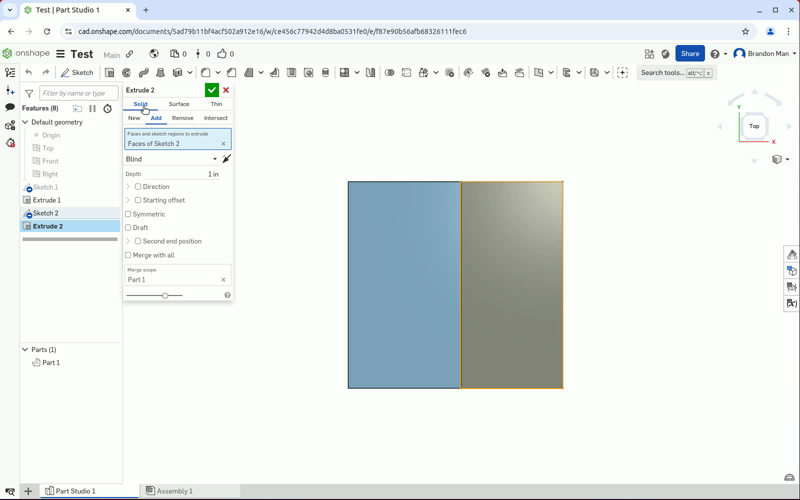
click(143, 106)
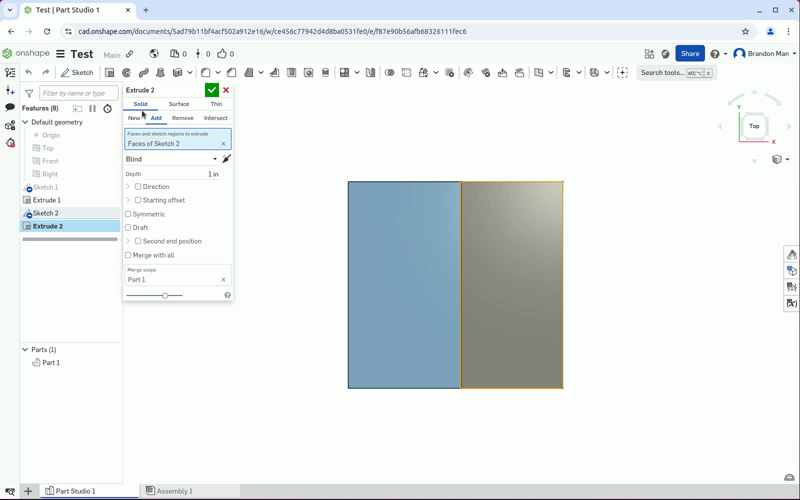
mouse_move(137, 120)
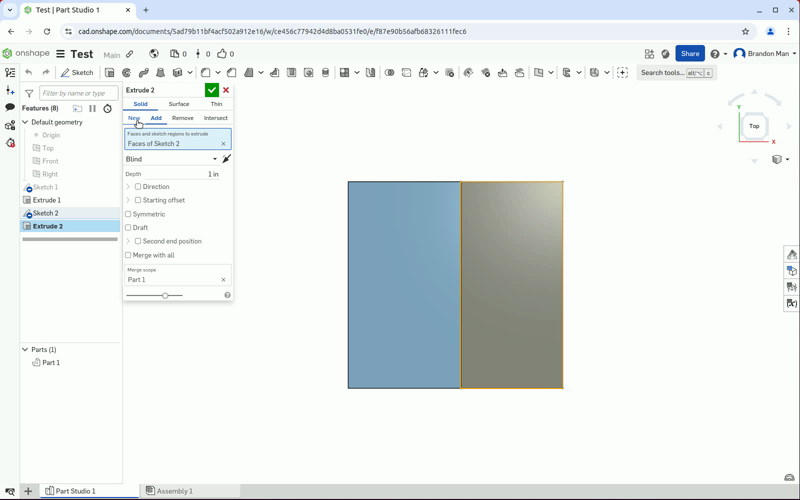
click(137, 120)
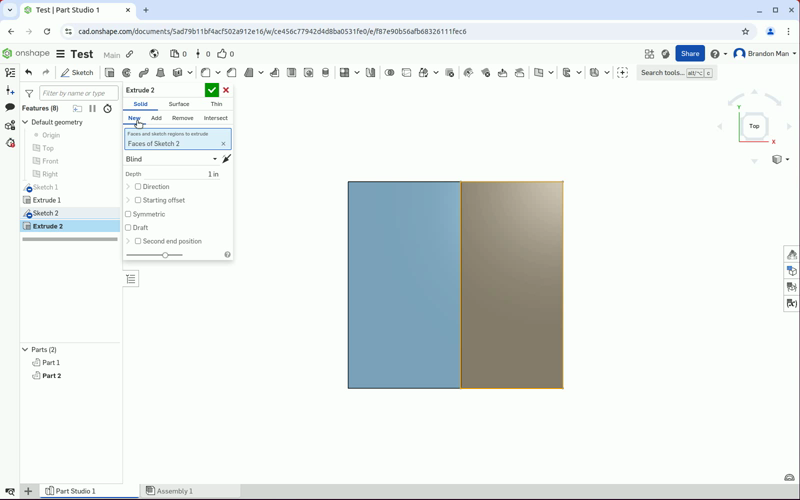
key(tab, 4)
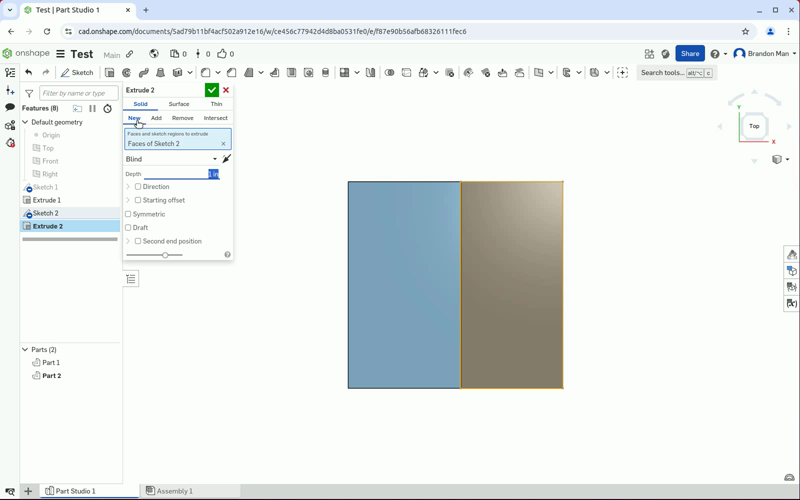
text(8.184)
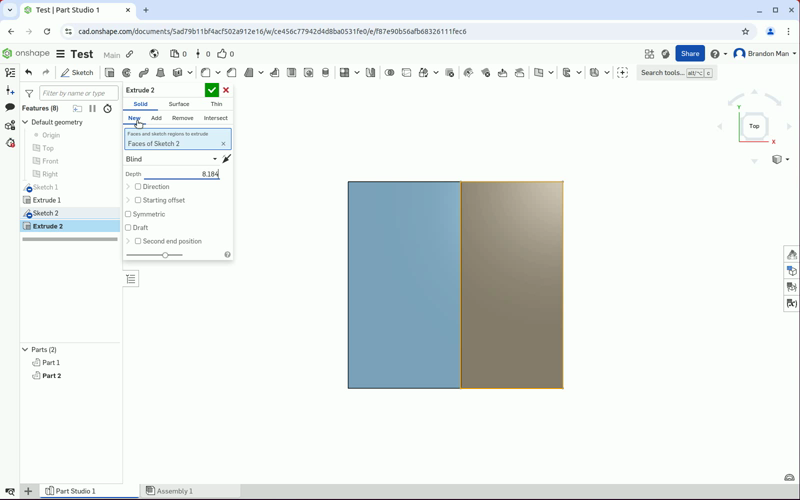
key(enter)
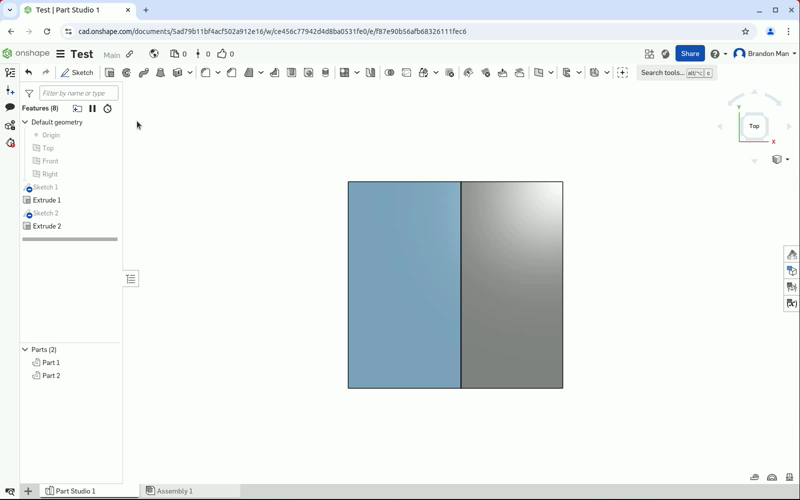
key(shift+h)
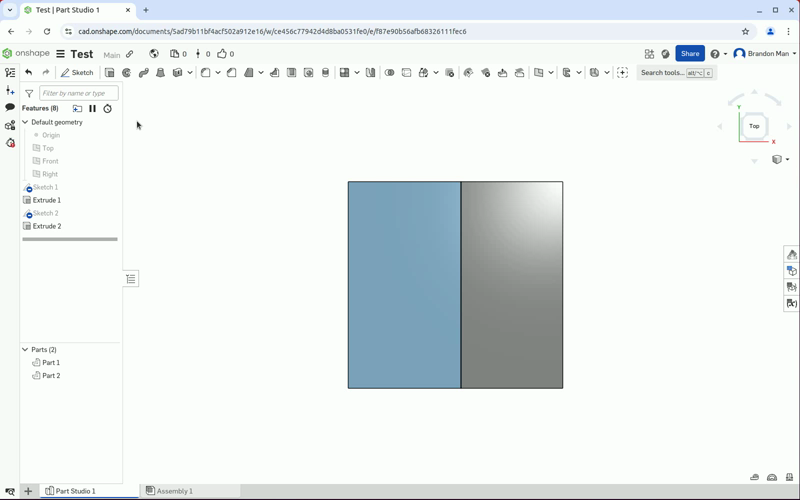
key(shift+h)
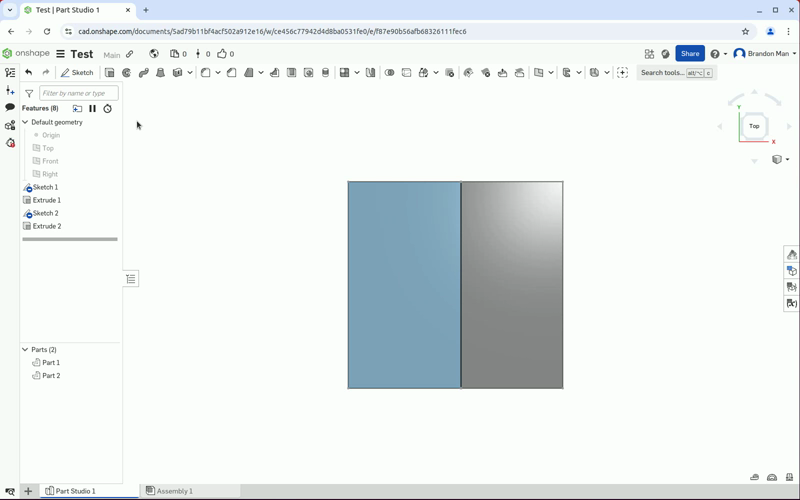
key(shift+7)
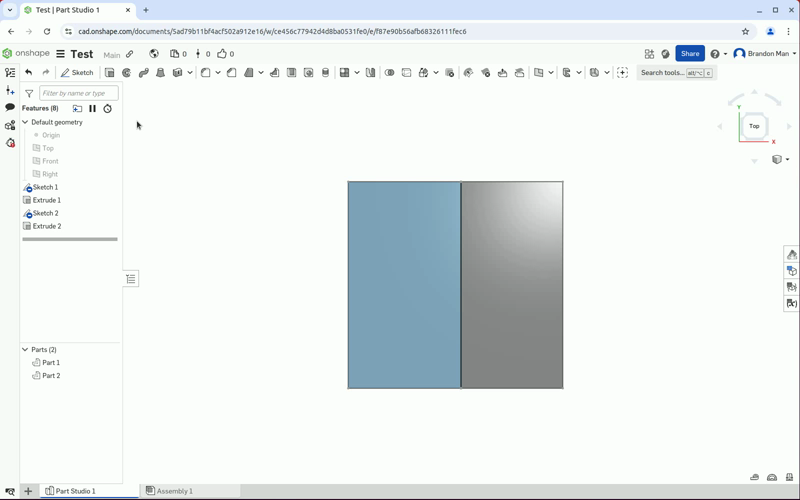
key(up, 3)
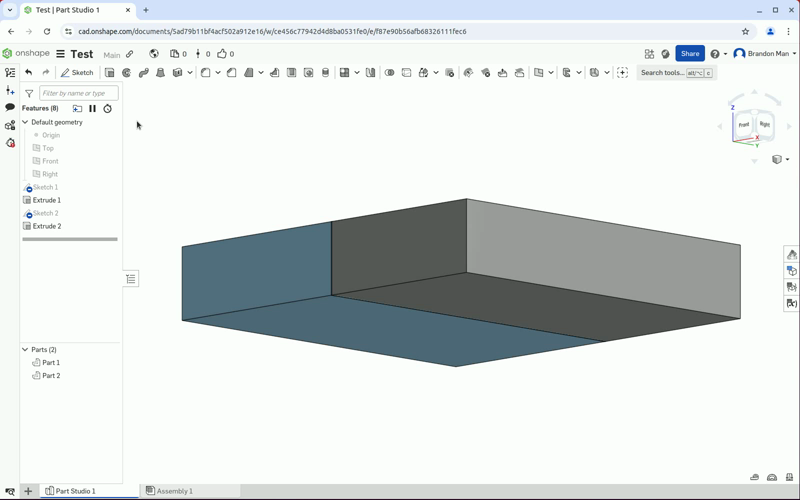
key(left, 3)
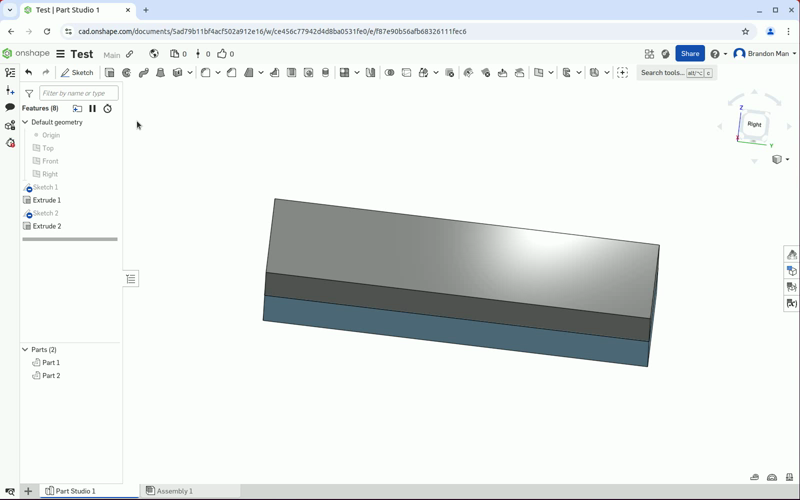
key(right, 3)
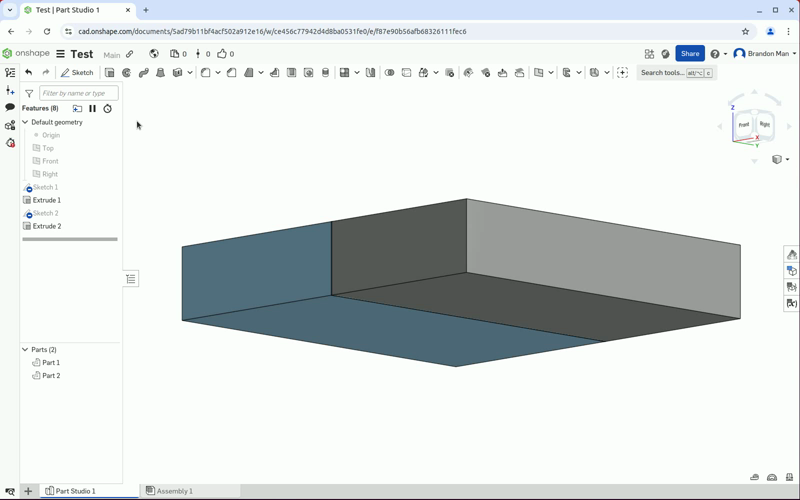
key(down, 3)
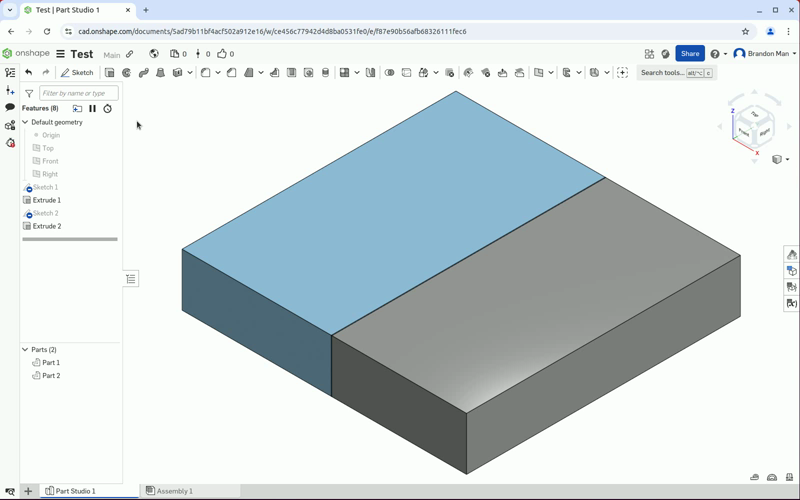
mouse_move(73, 189)
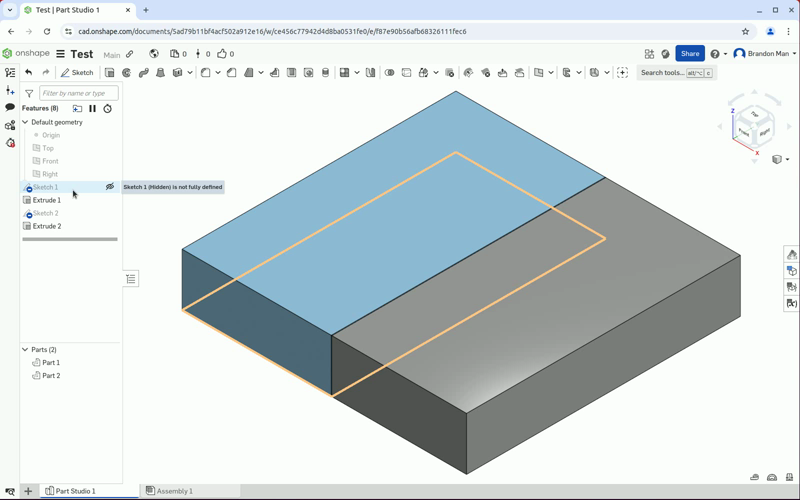
click(73, 189)